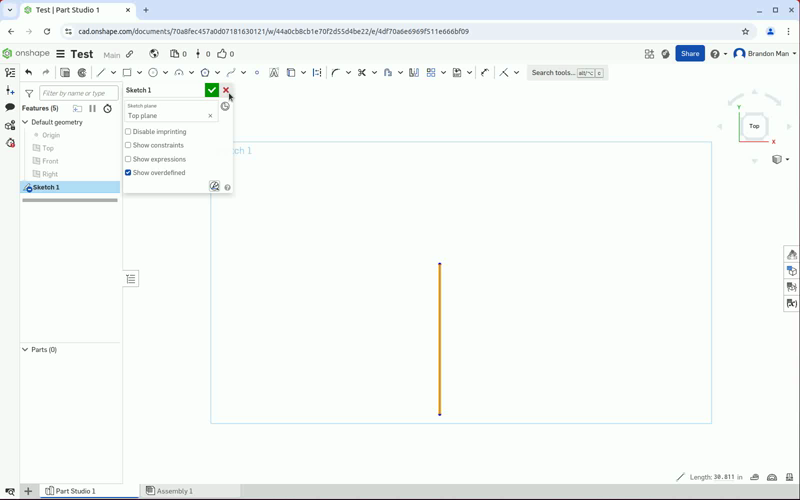
key(shift+h)
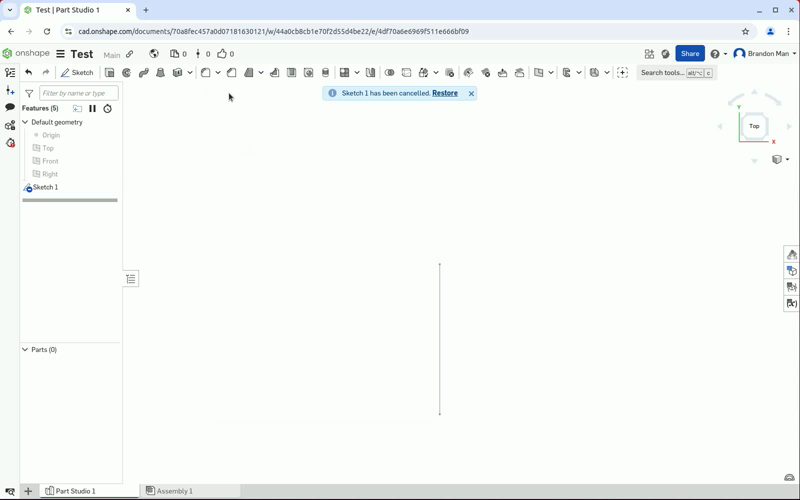
key(shift+s)
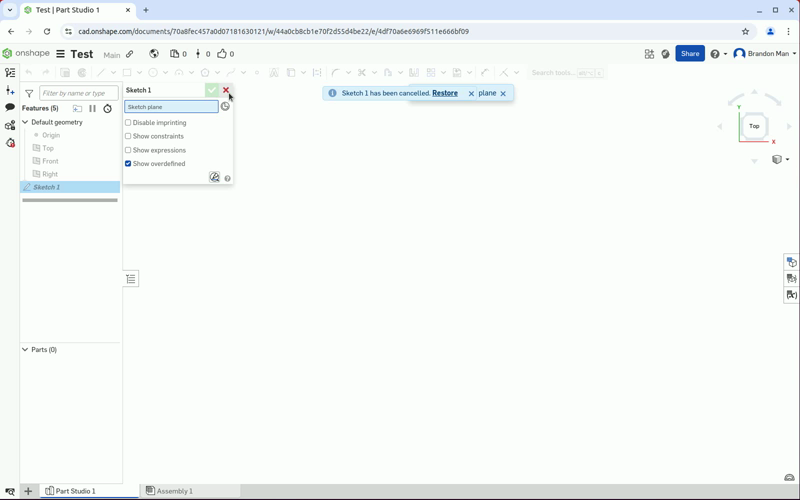
mouse_move(73, 150)
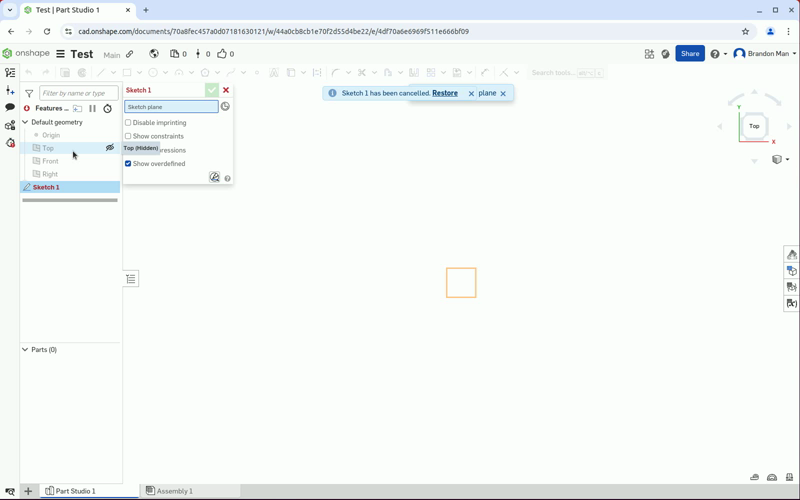
click(73, 150)
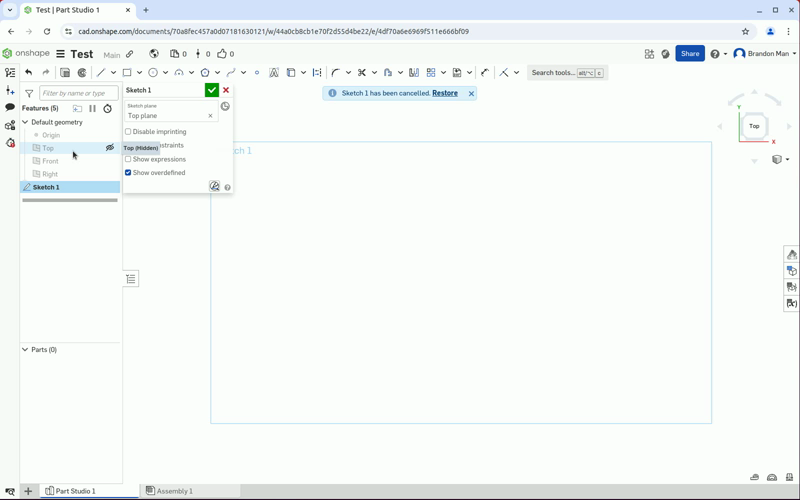
mouse_move(73, 352)
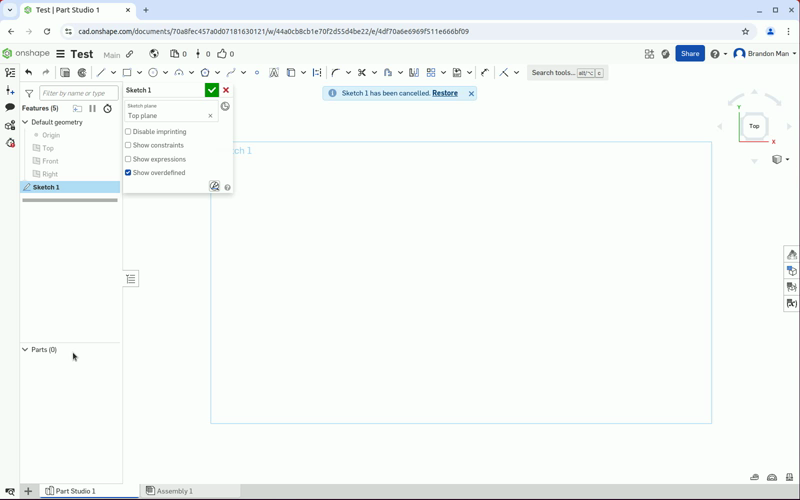
key(y)
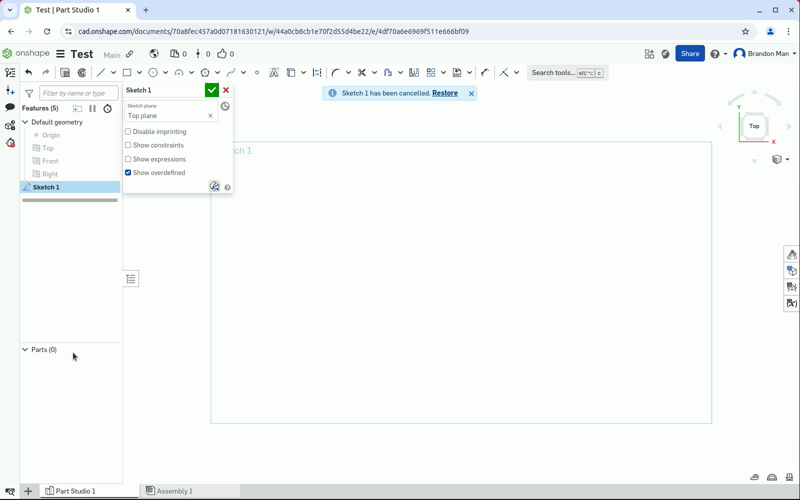
key(c)
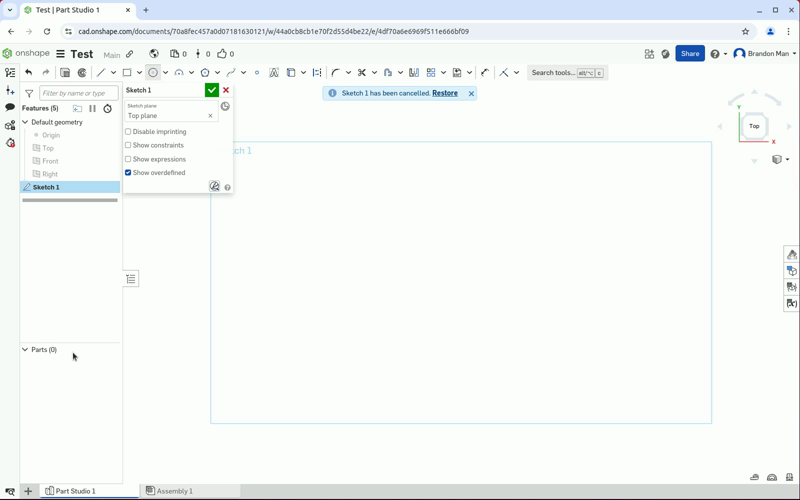
key_down(shift)
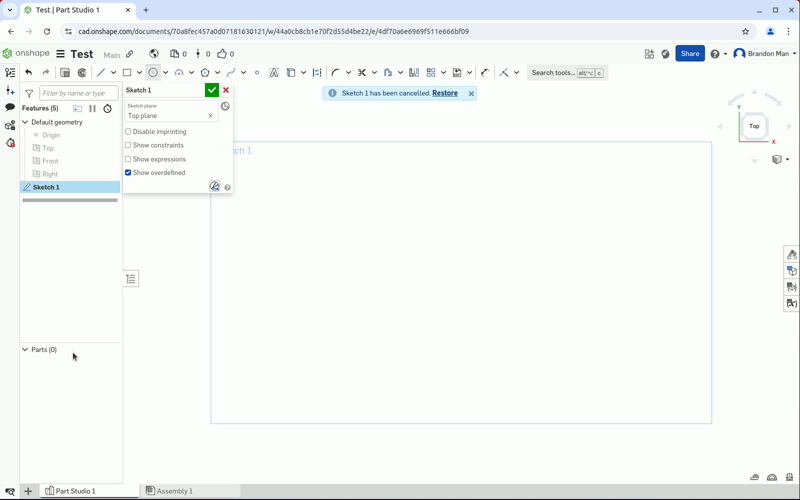
mouse_move(461, 282)
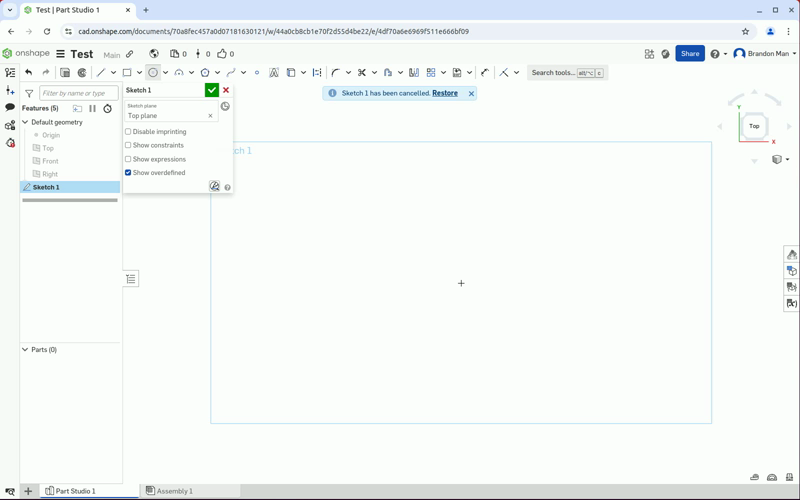
click(461, 282)
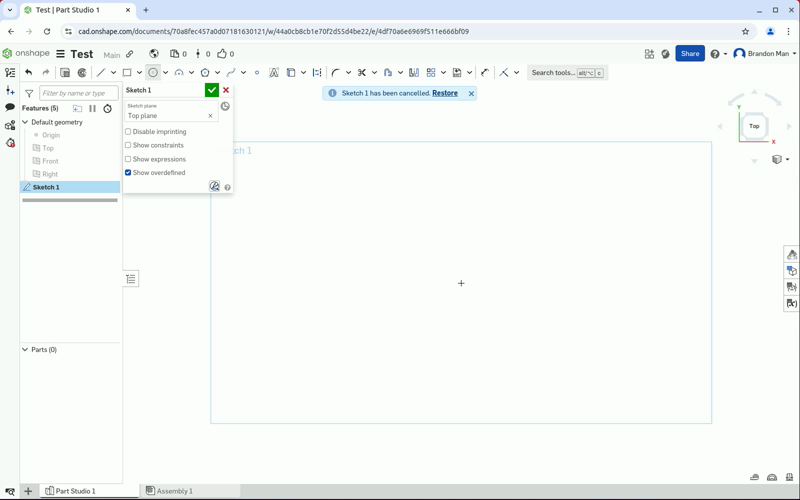
key_up(shift)
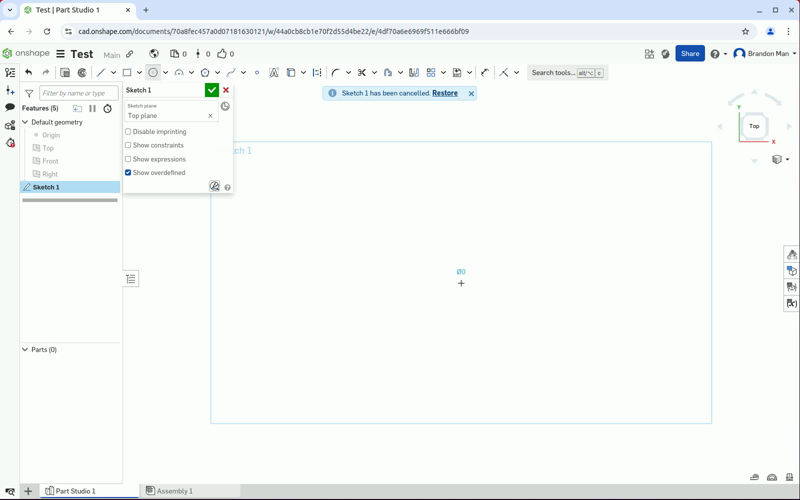
mouse_move(574, 282)
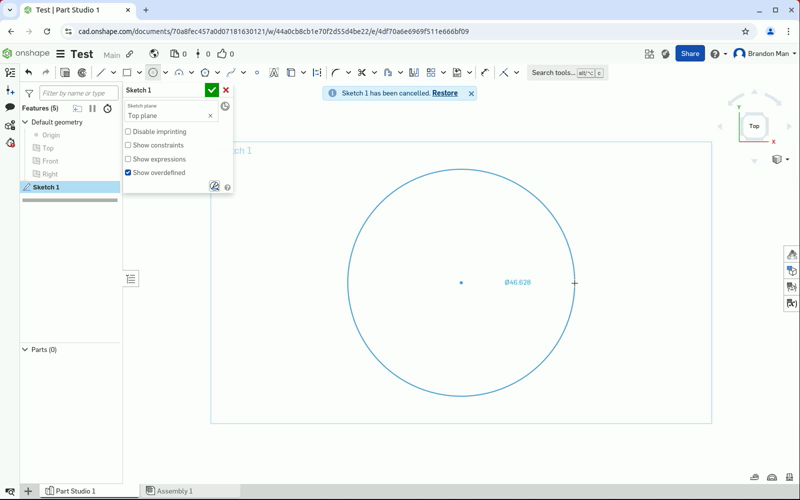
click(574, 282)
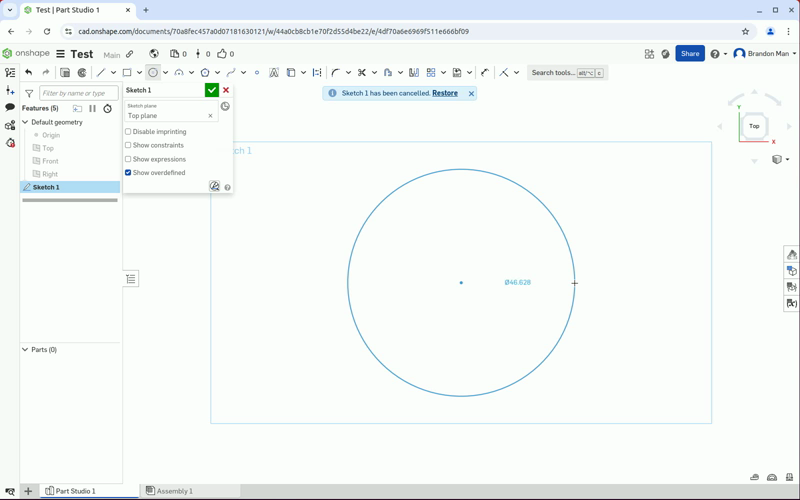
key(esc)
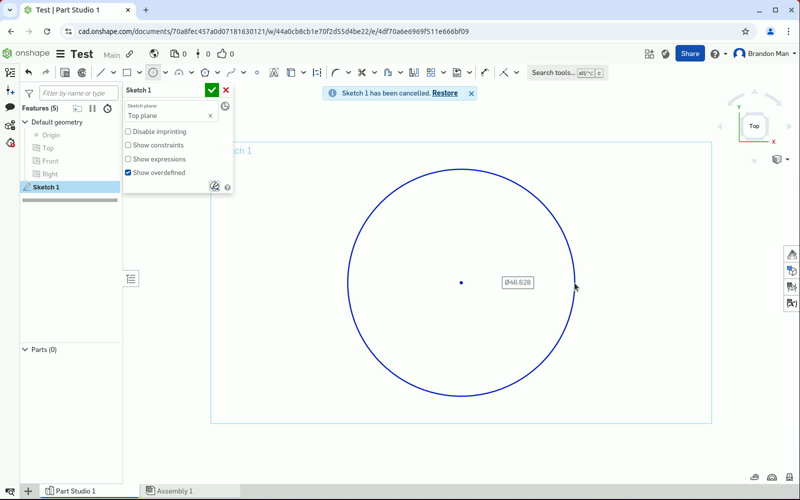
key(c)
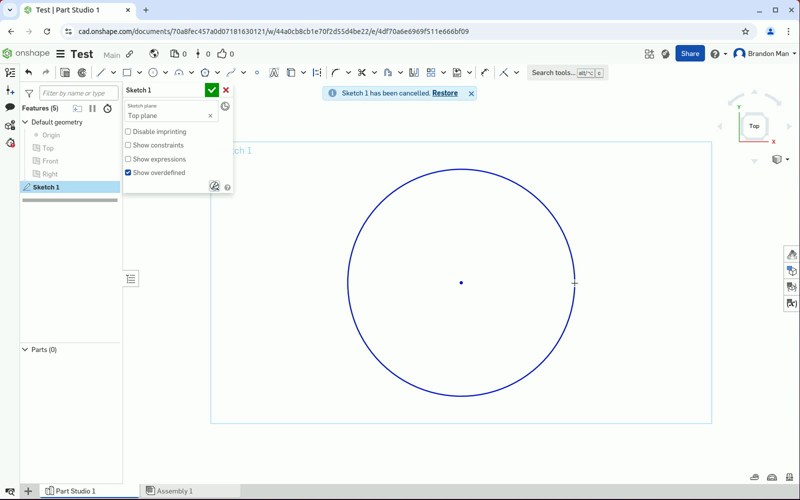
key_down(shift)
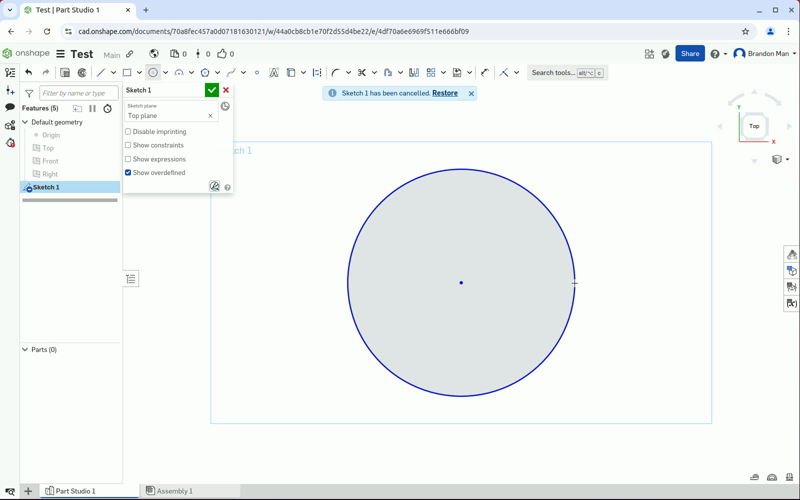
mouse_move(461, 282)
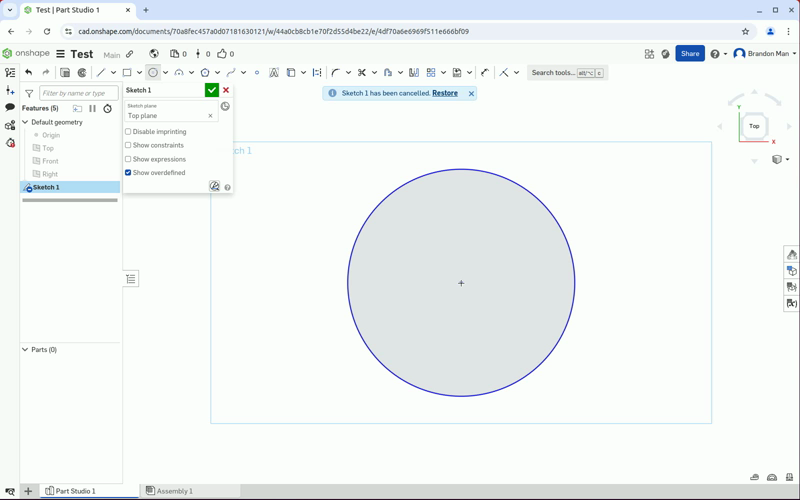
click(461, 282)
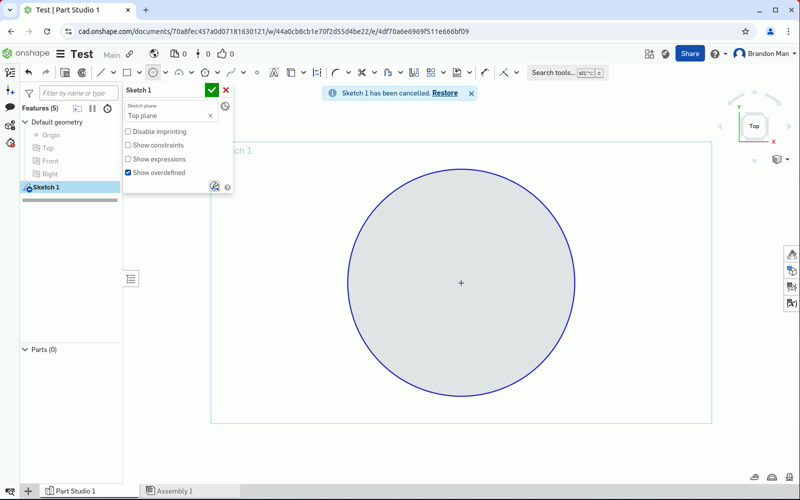
key_up(shift)
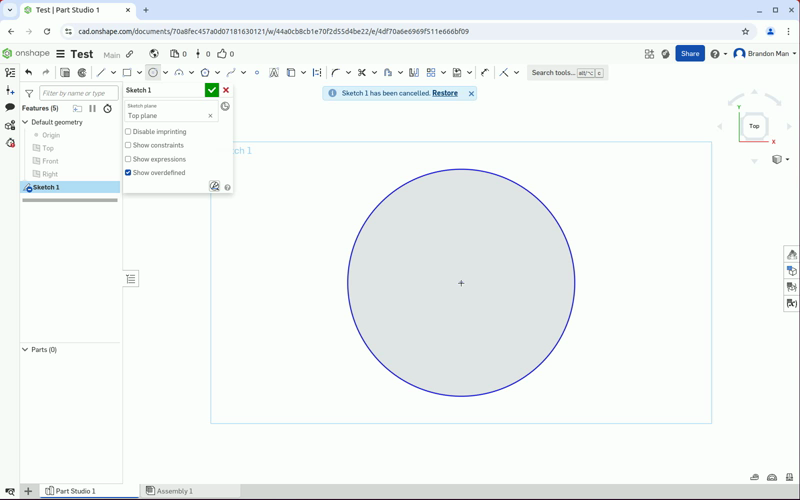
mouse_move(536, 282)
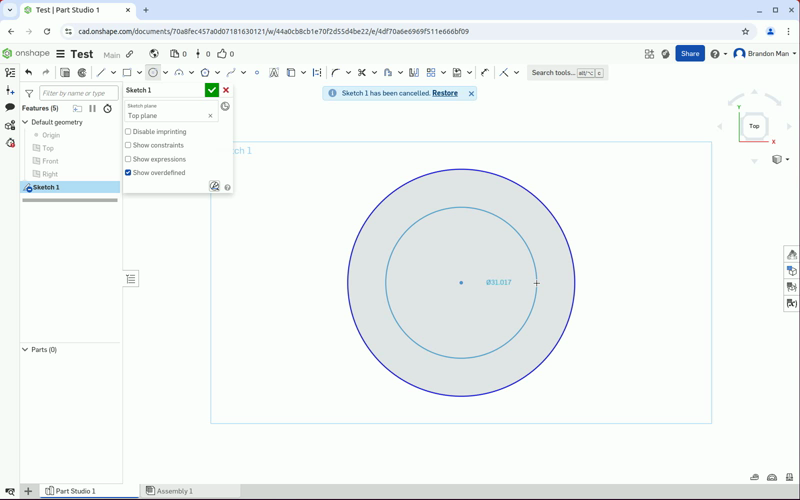
click(536, 282)
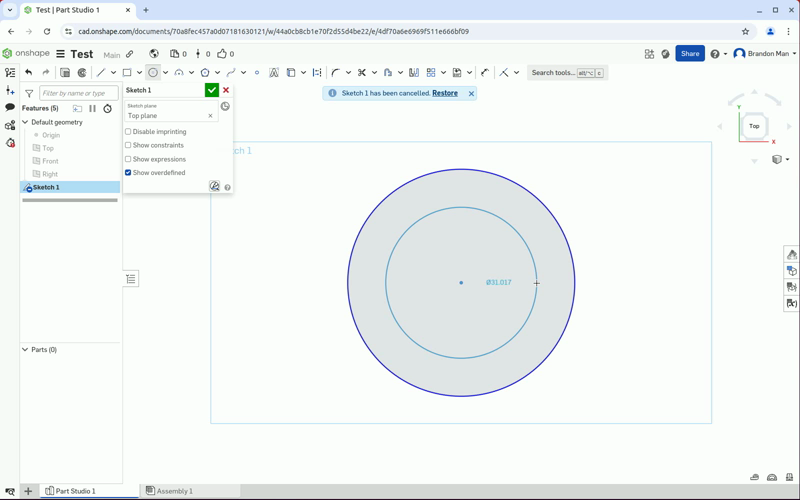
key(esc)
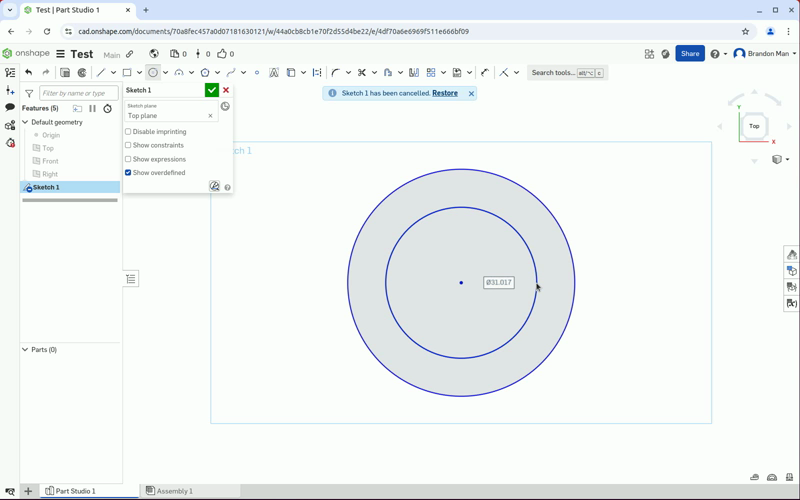
mouse_move(544, 335)
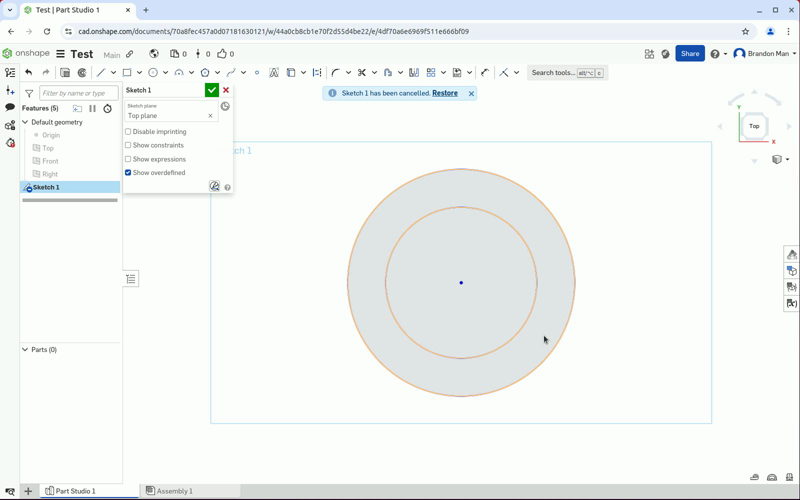
click(544, 335)
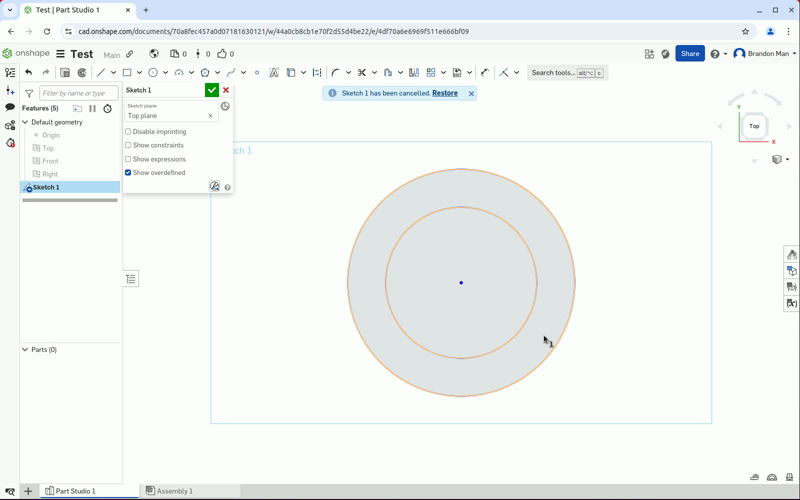
mouse_move(73, 352)
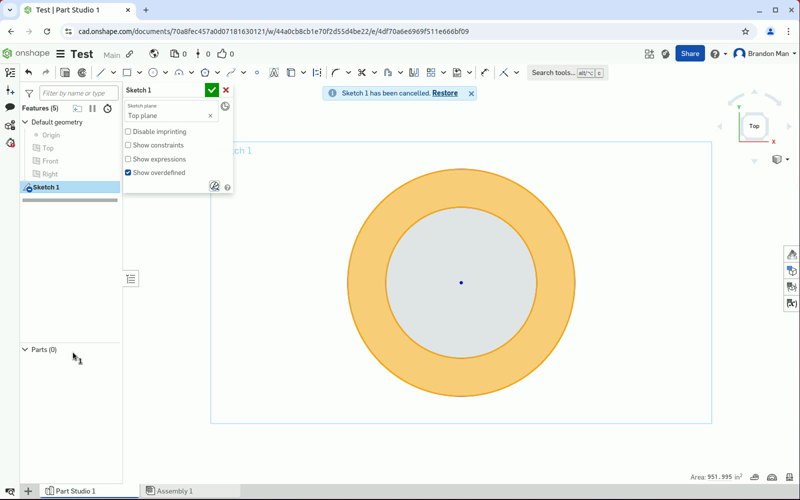
key(shift+y)
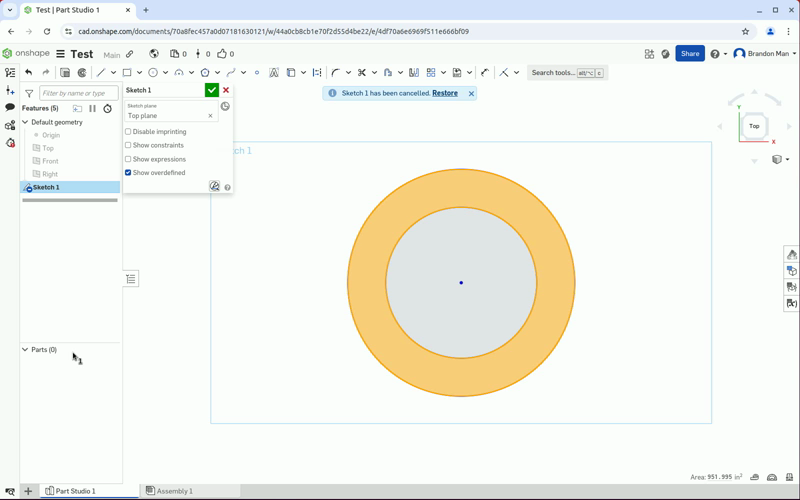
key(shift+e)
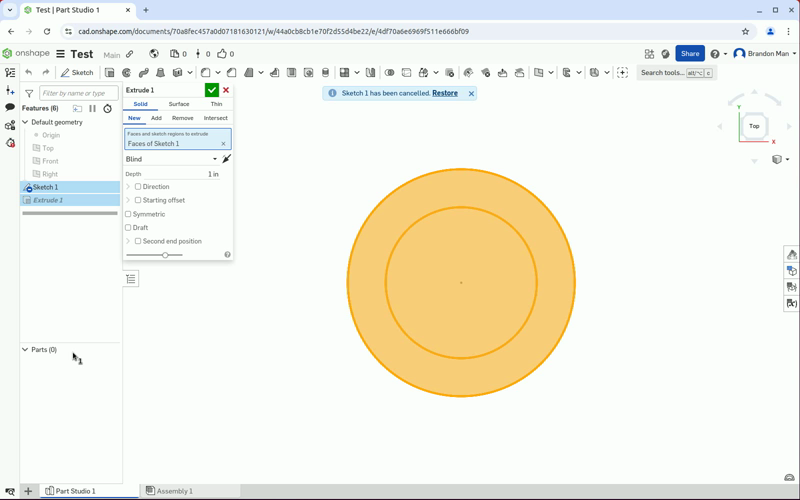
mouse_move(143, 106)
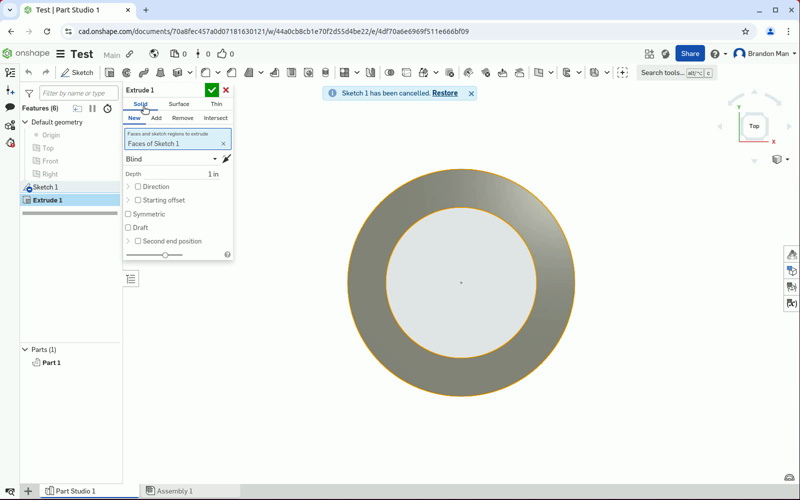
click(143, 106)
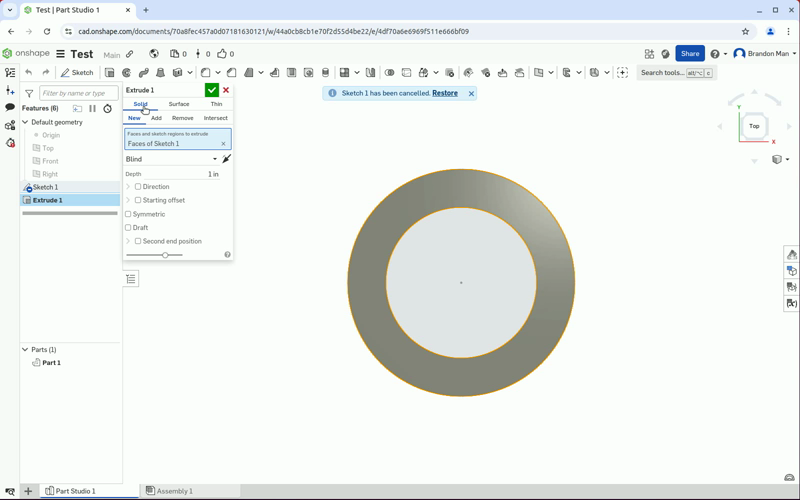
mouse_move(137, 120)
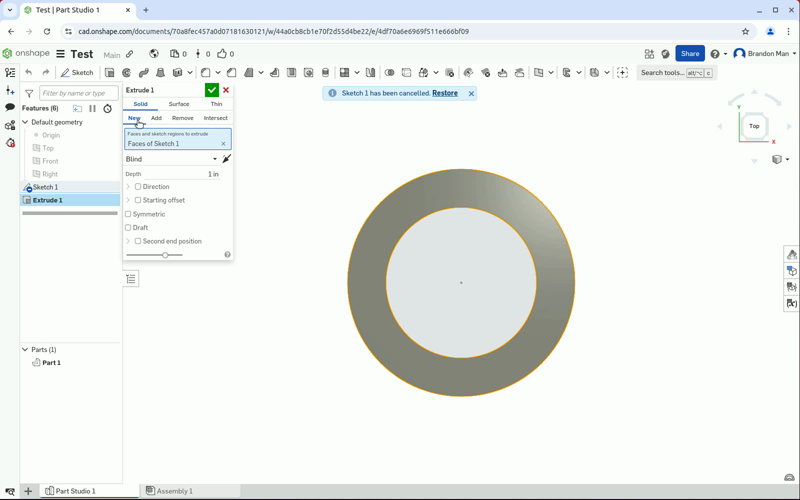
click(137, 120)
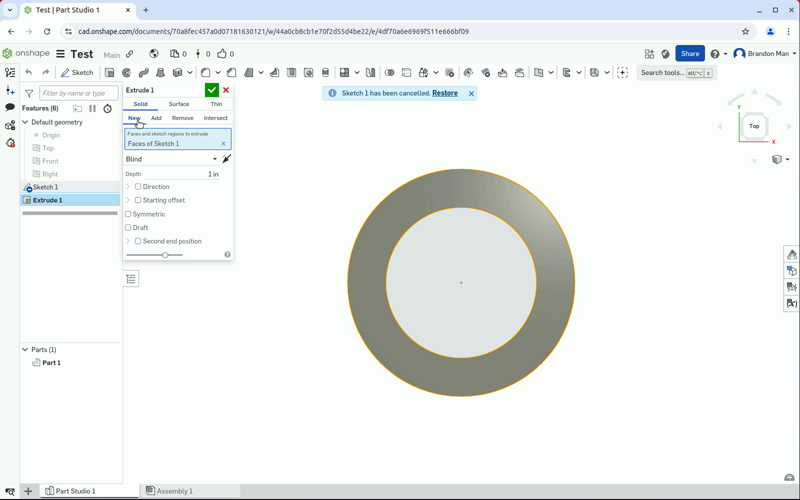
key(tab, 4)
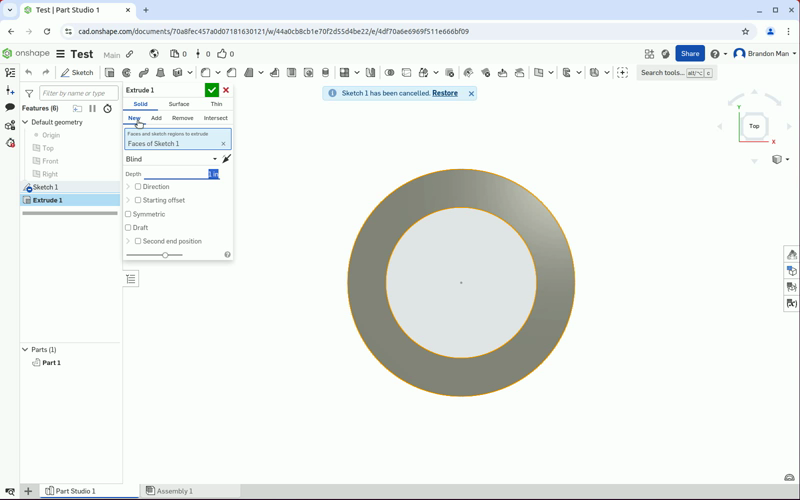
text(6.981)
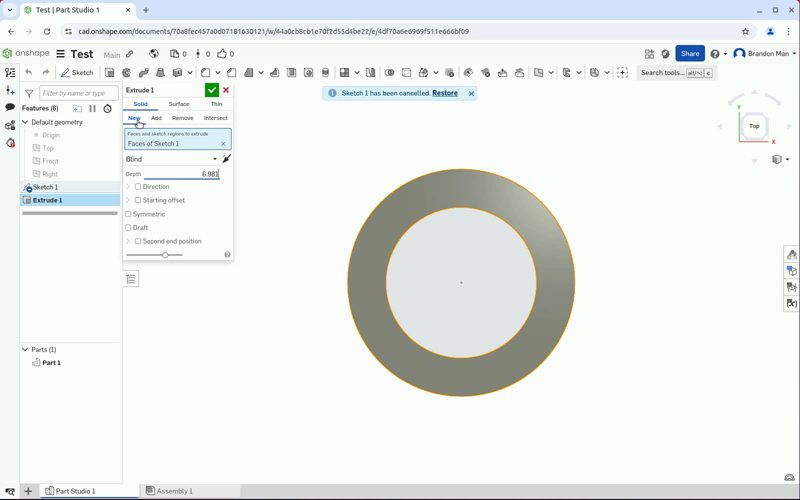
key(enter)
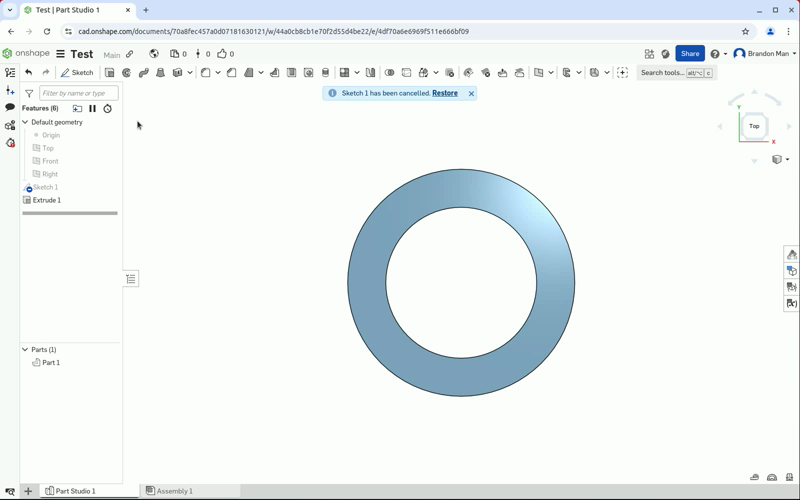
key(shift+h)
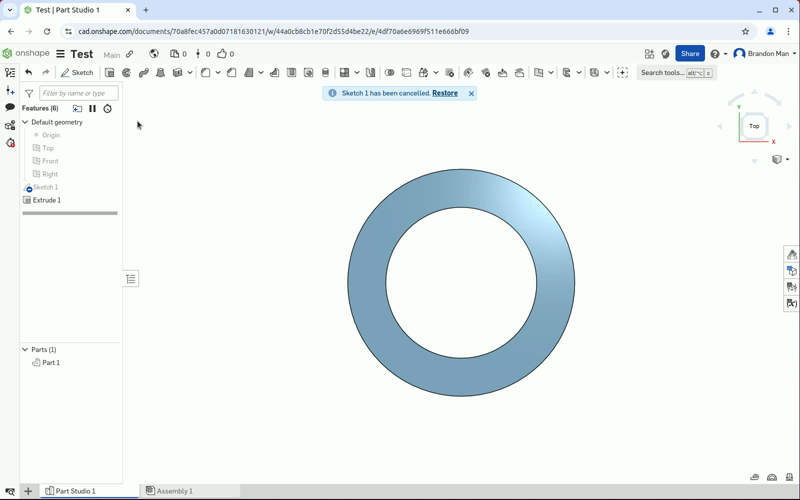
key(shift+h)
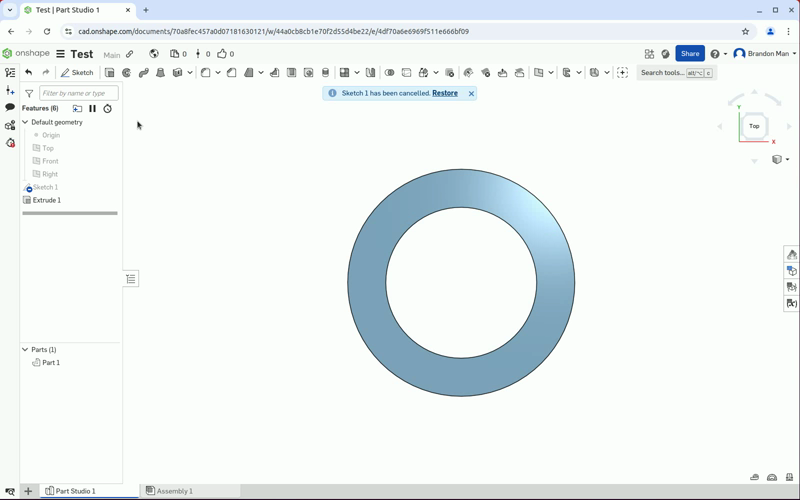
mouse_move(73, 189)
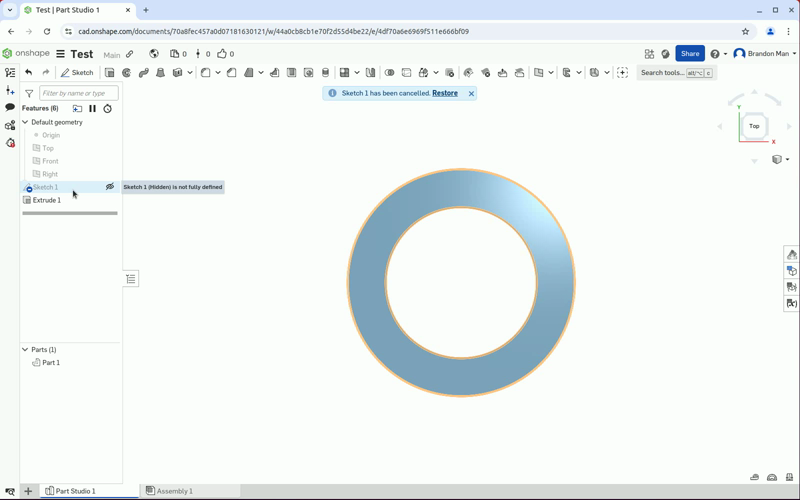
click(73, 189)
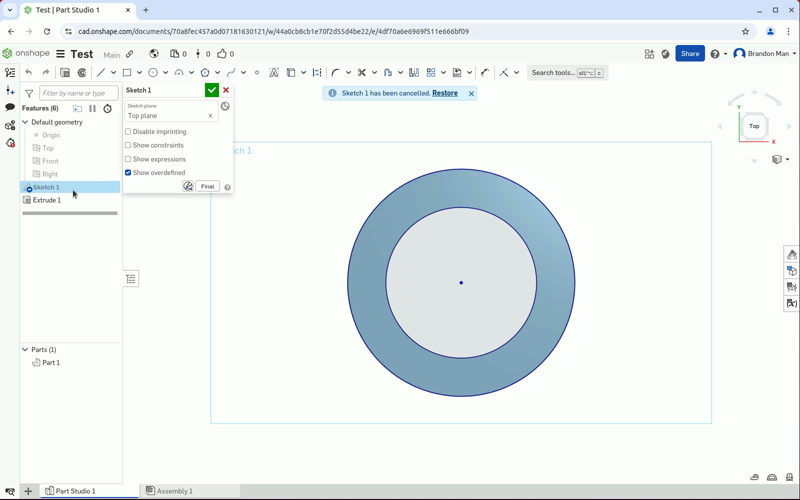
mouse_move(229, 92)
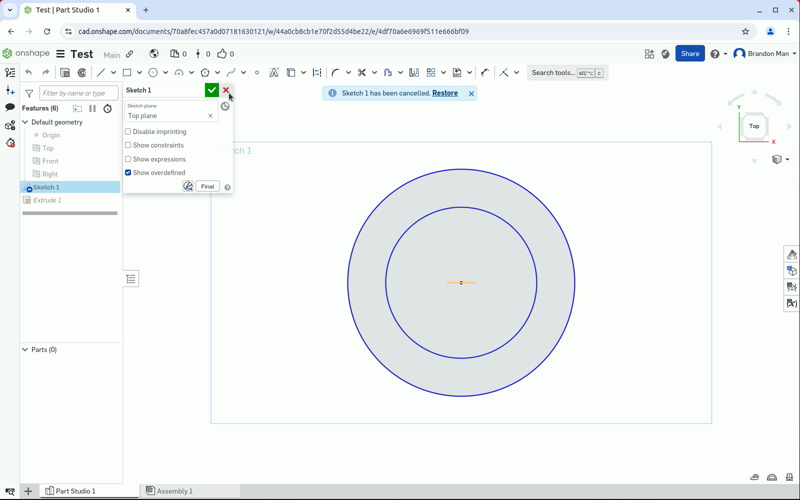
click(229, 92)
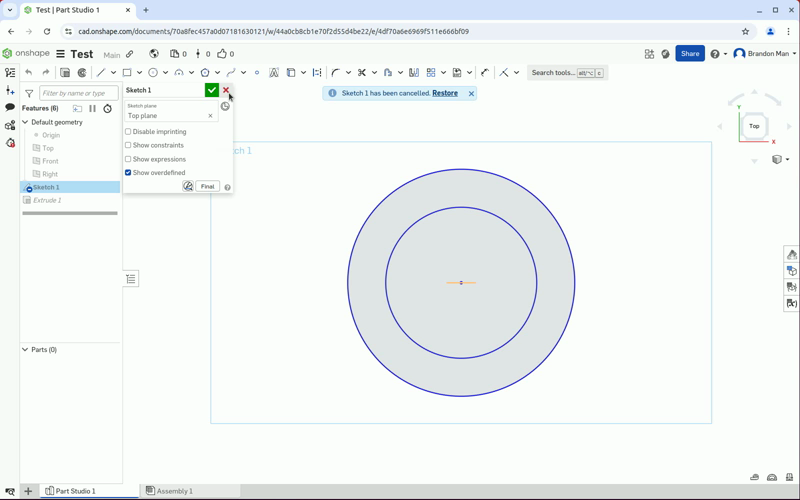
key(shift+s)
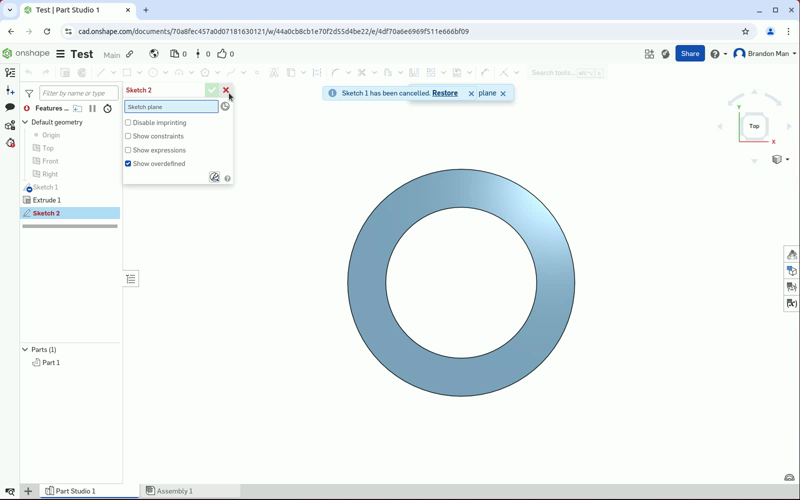
mouse_move(73, 150)
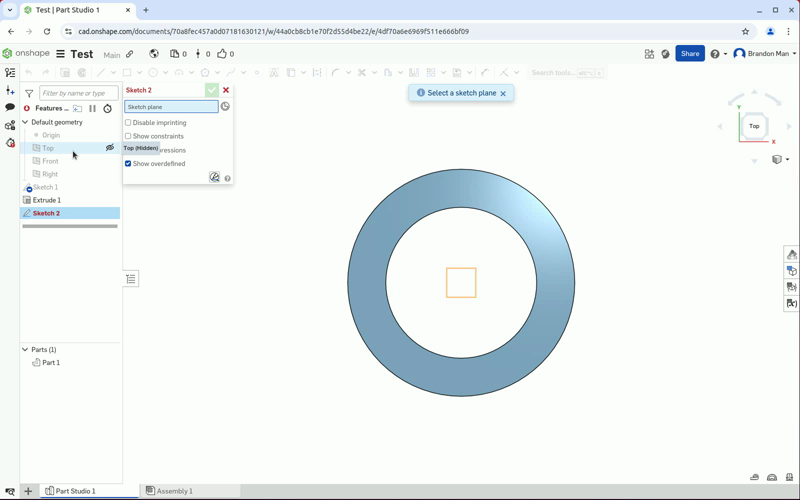
click(73, 150)
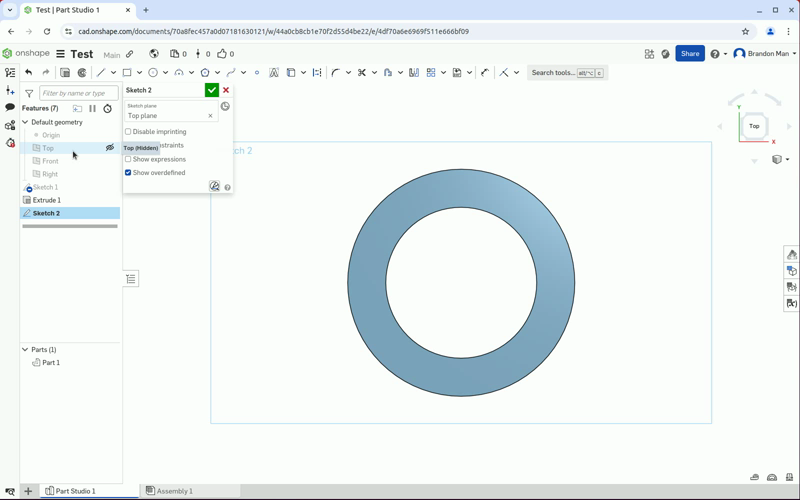
mouse_move(73, 352)
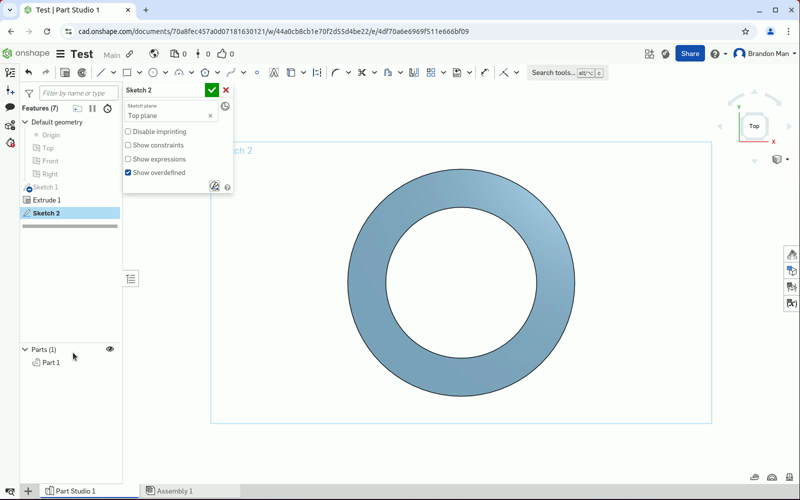
key(y)
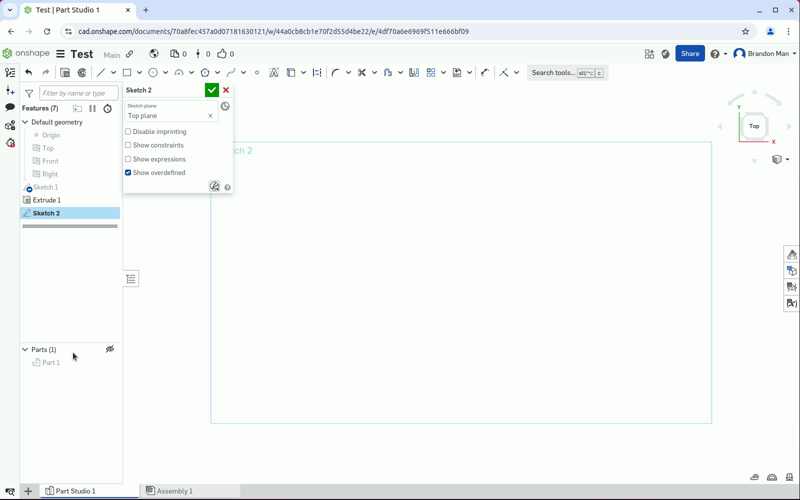
key(c)
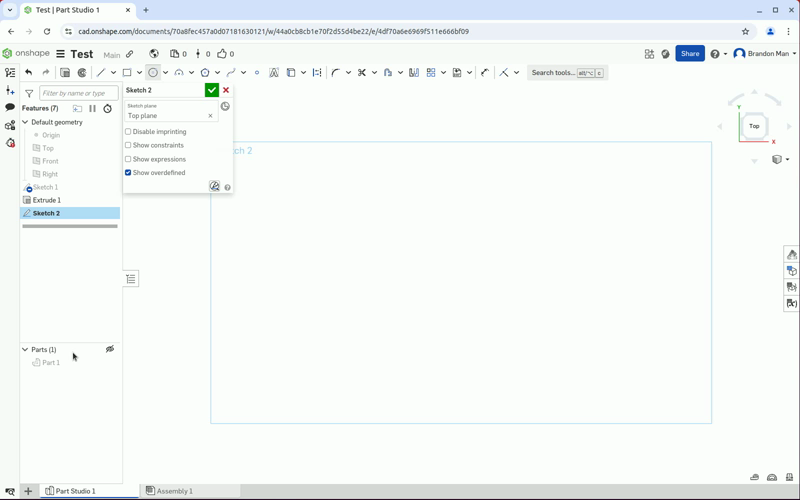
key_down(shift)
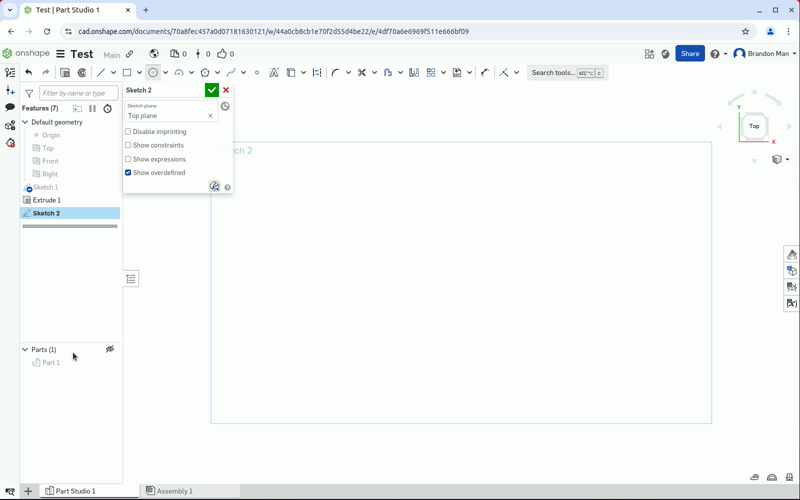
mouse_move(461, 282)
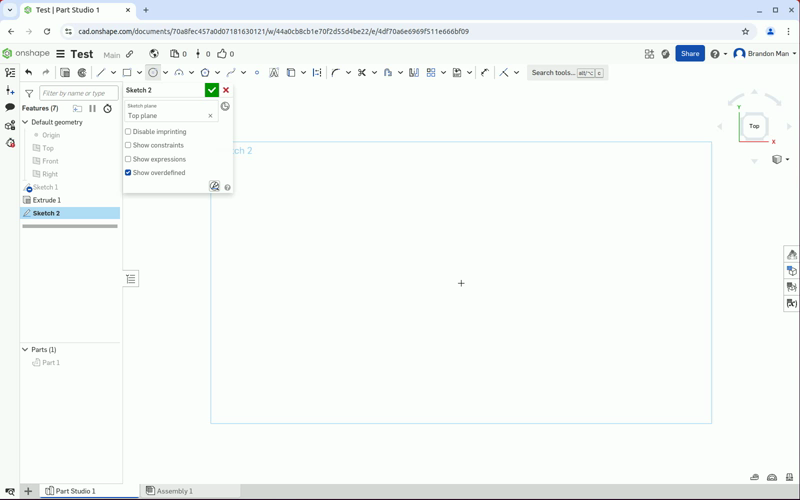
click(461, 282)
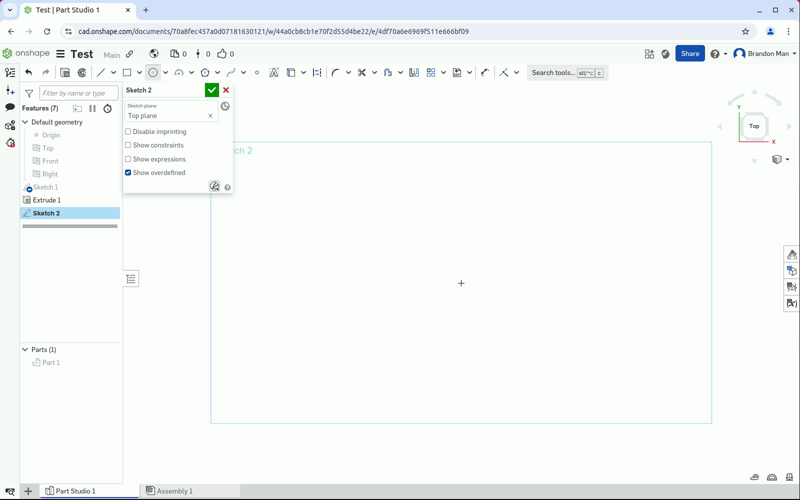
key_up(shift)
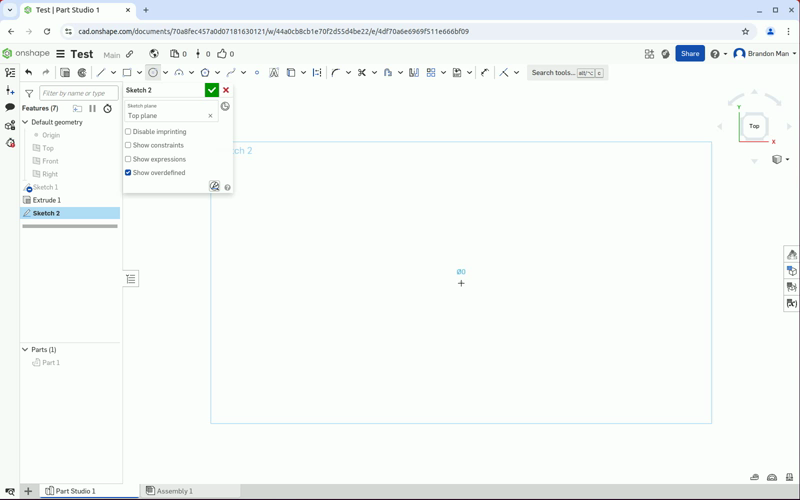
mouse_move(538, 282)
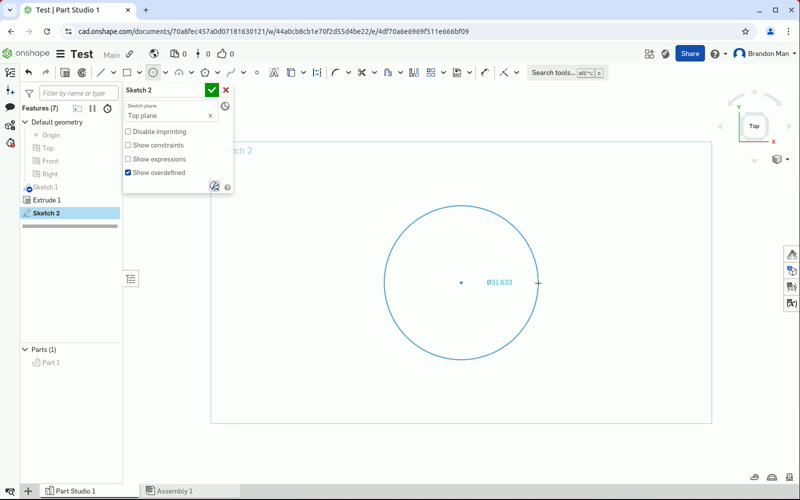
click(538, 282)
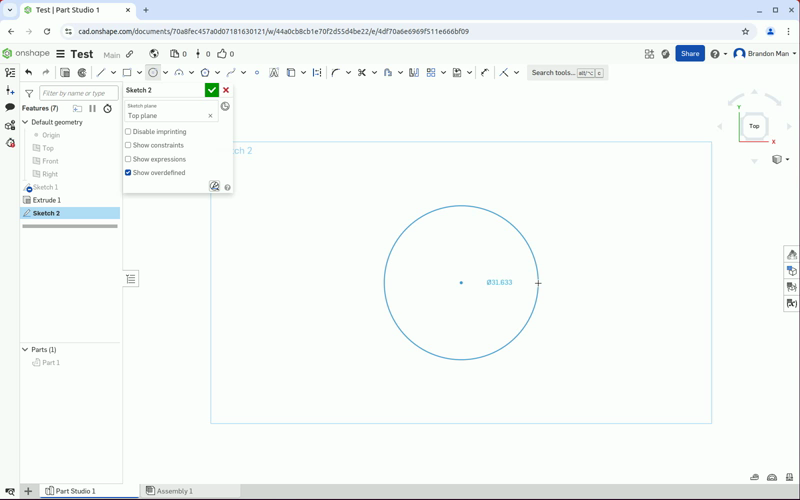
key(esc)
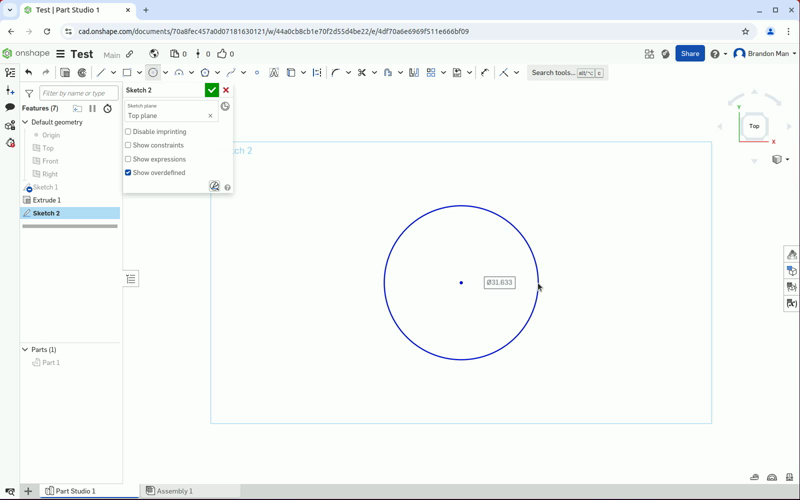
key(c)
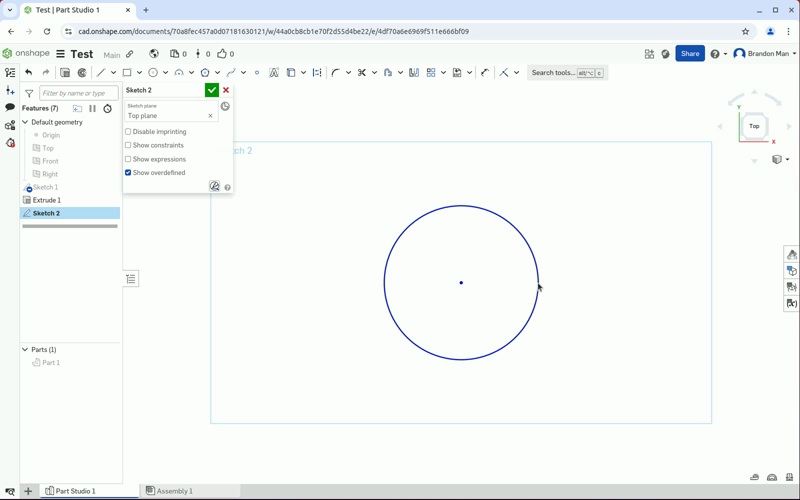
key_down(shift)
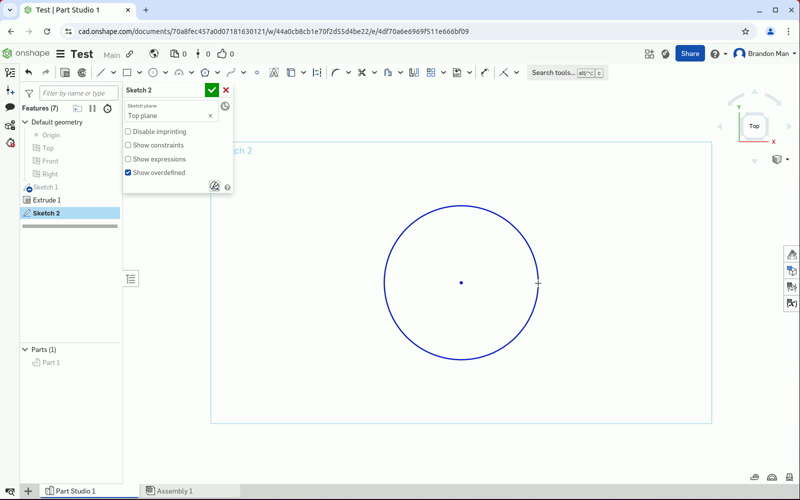
mouse_move(461, 282)
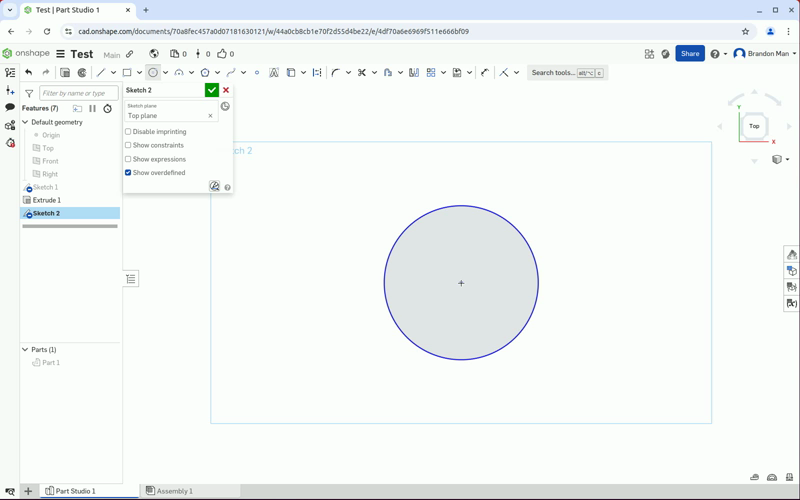
click(461, 282)
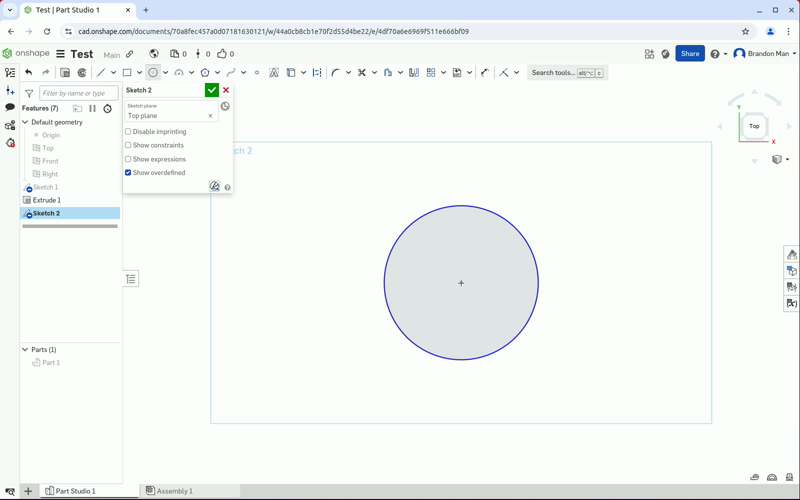
key_up(shift)
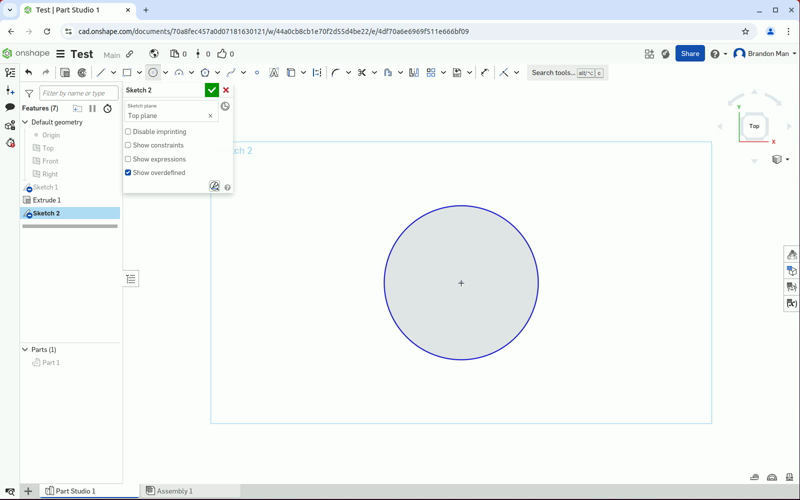
mouse_move(517, 282)
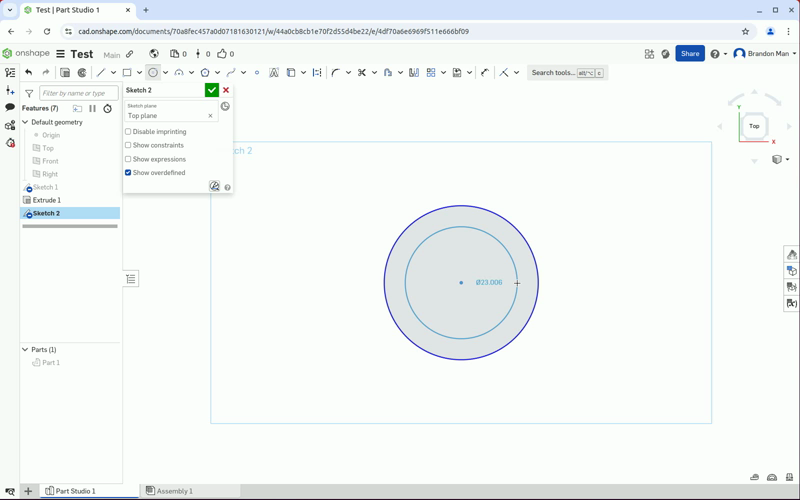
click(517, 282)
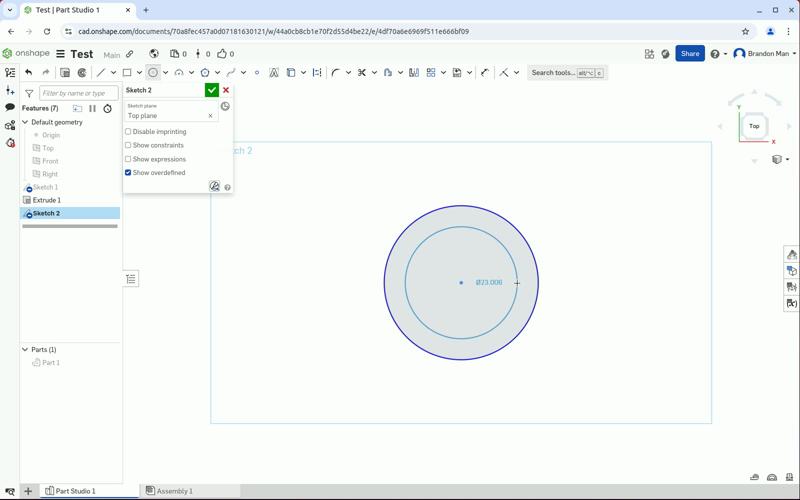
key(esc)
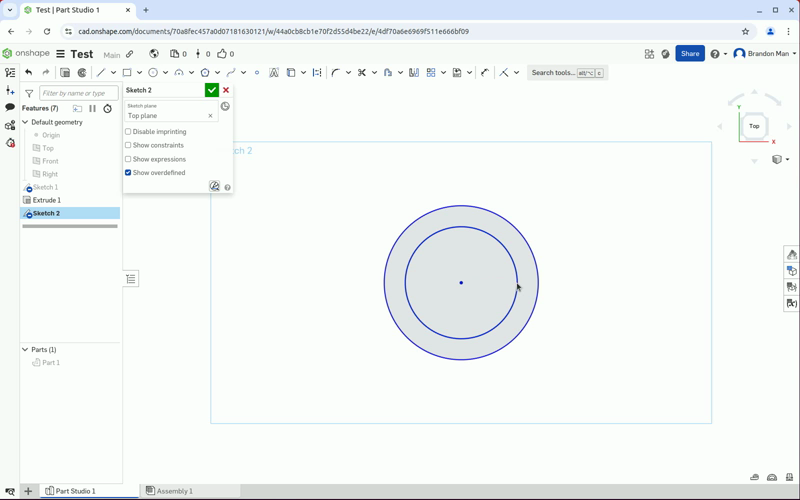
mouse_move(502, 229)
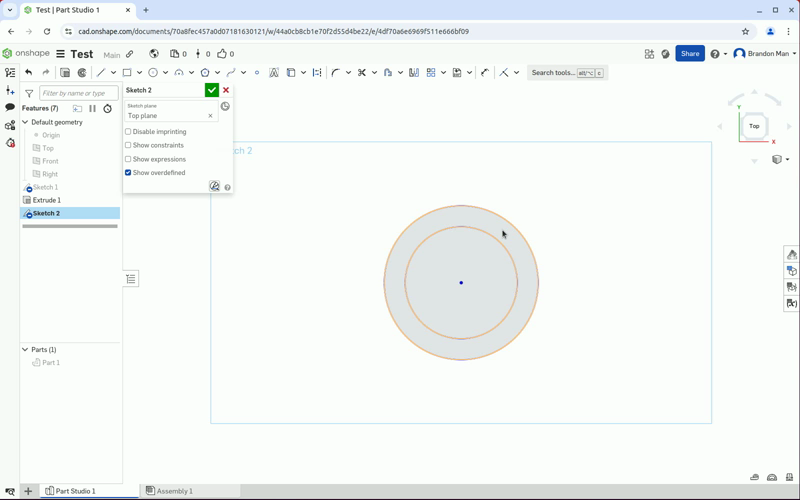
click(502, 229)
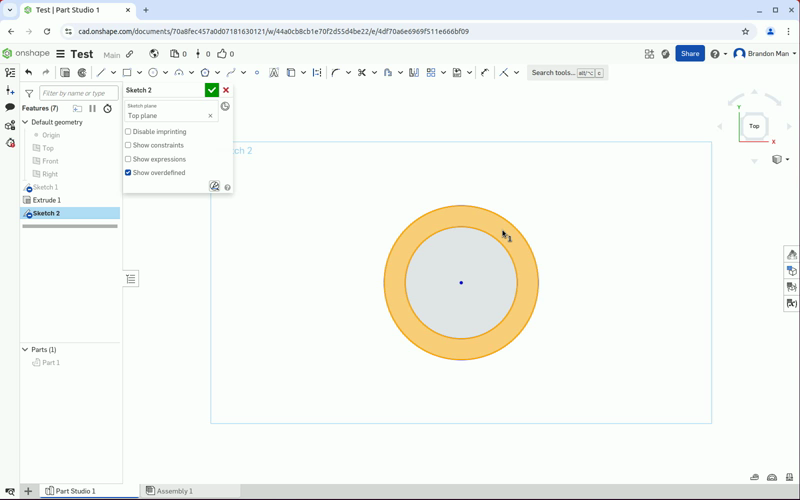
mouse_move(73, 352)
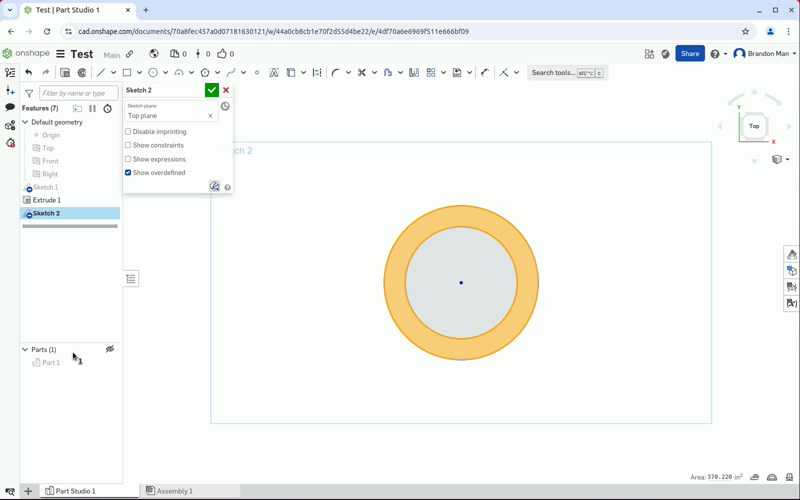
key(shift+y)
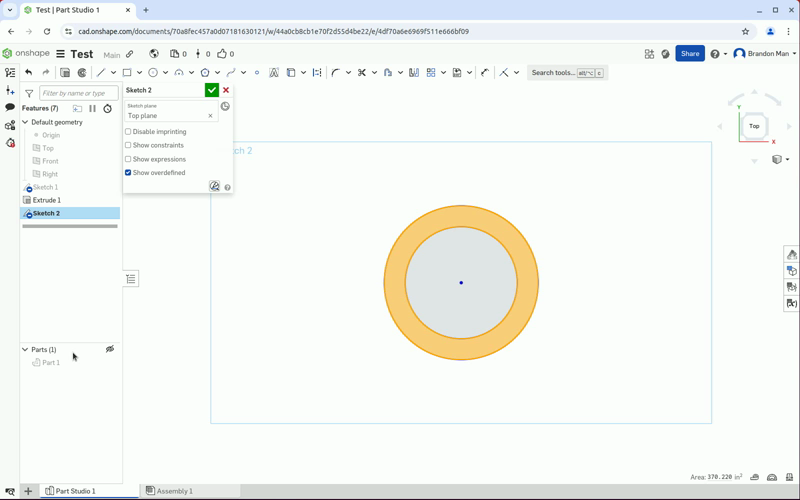
key(shift+e)
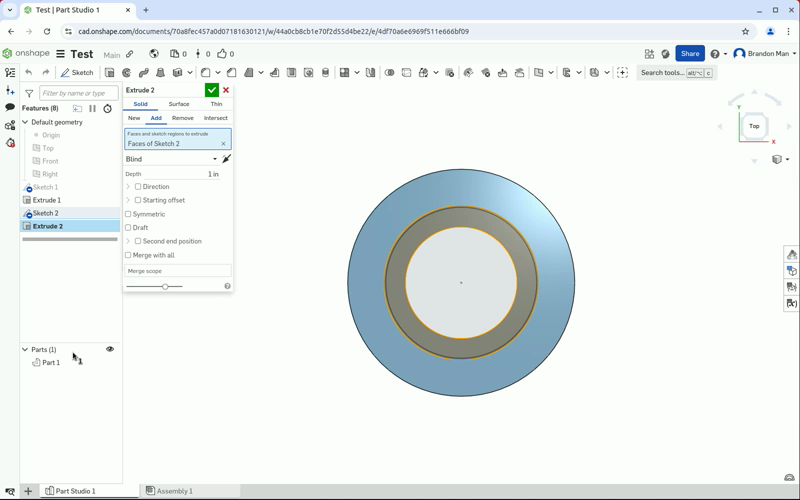
mouse_move(143, 106)
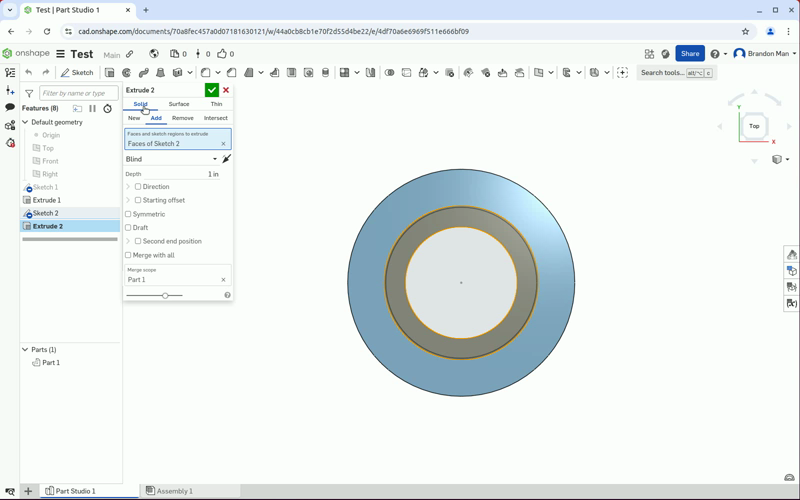
click(143, 106)
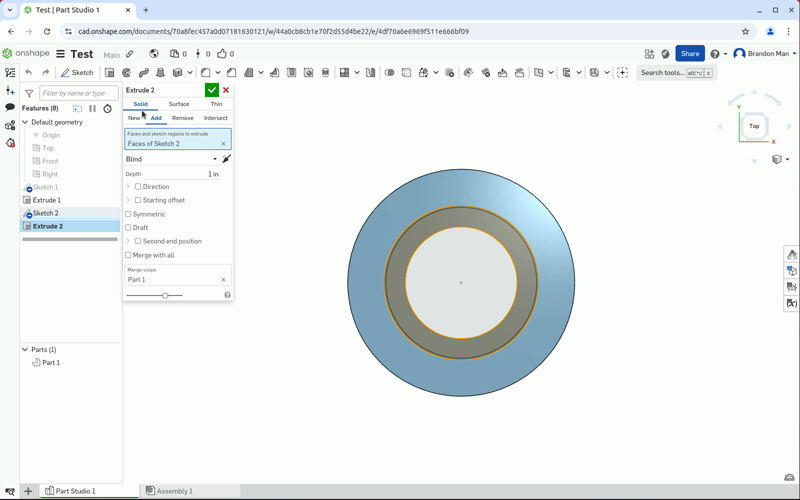
mouse_move(137, 120)
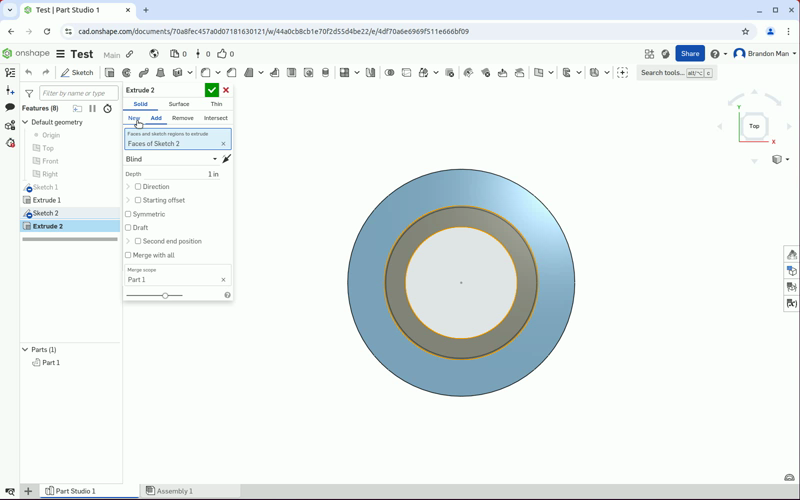
click(137, 120)
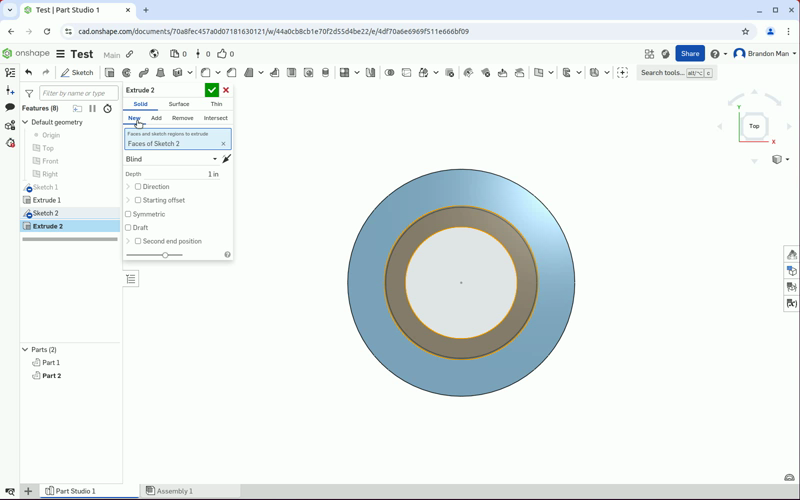
key(tab, 4)
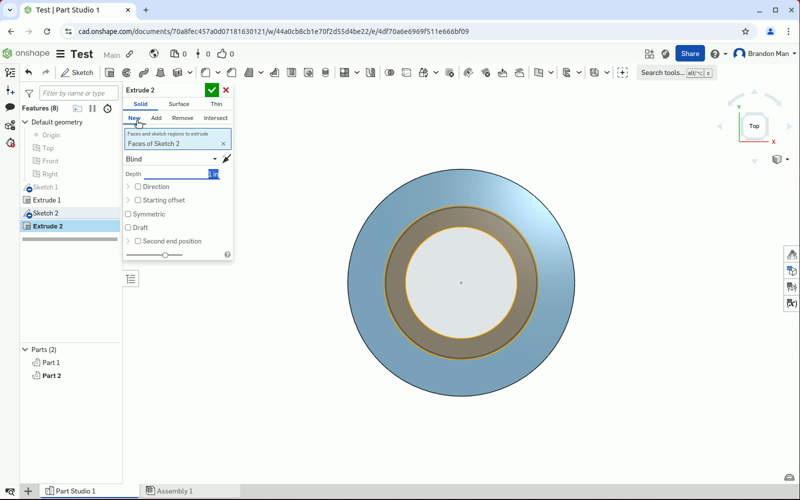
text(6.981)
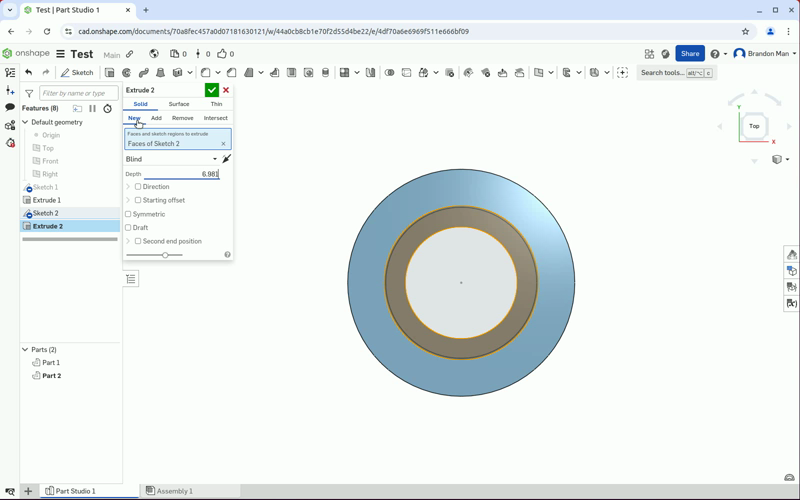
key(enter)
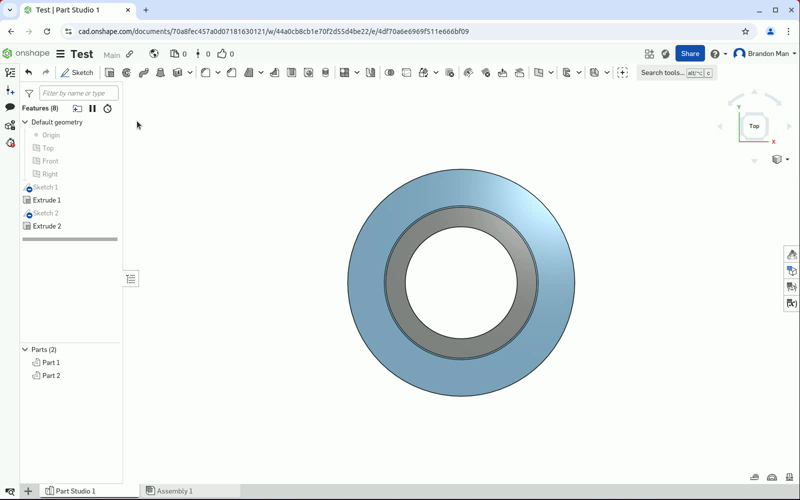
key(shift+h)
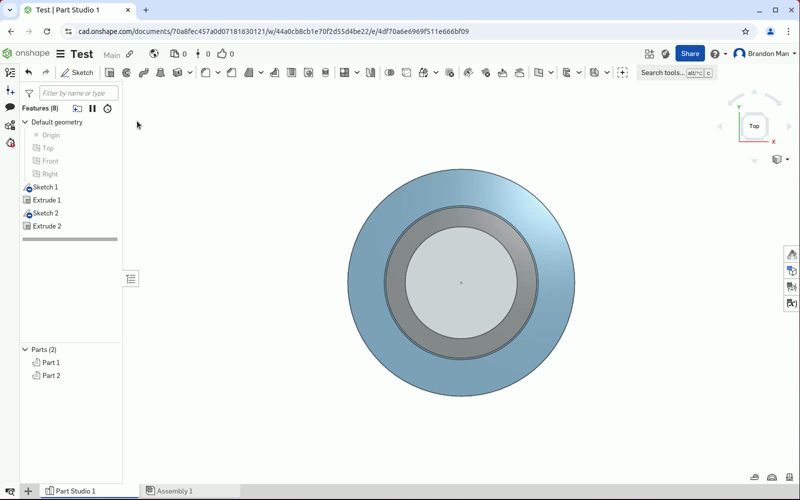
key(shift+h)
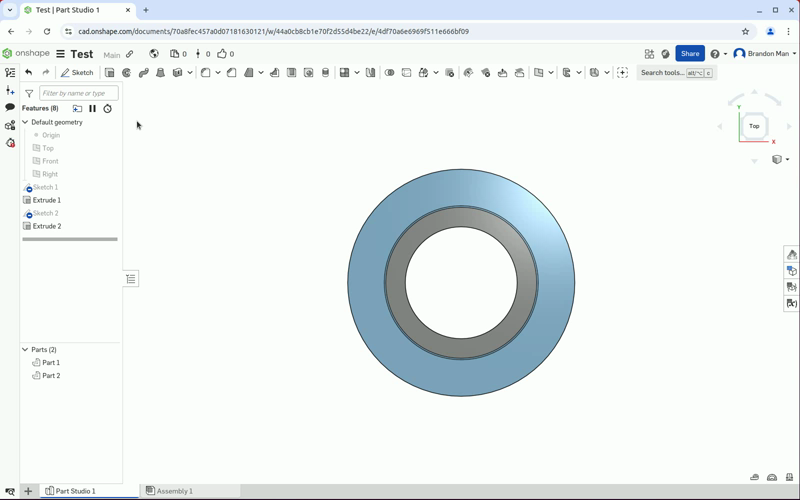
mouse_move(73, 189)
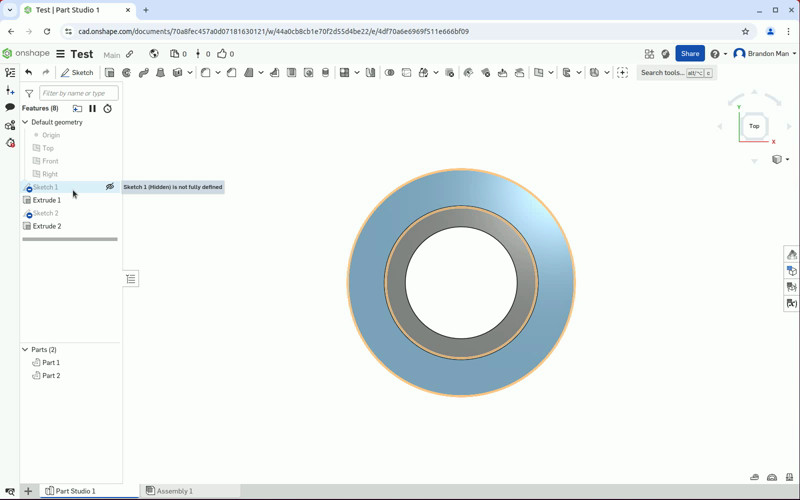
click(73, 189)
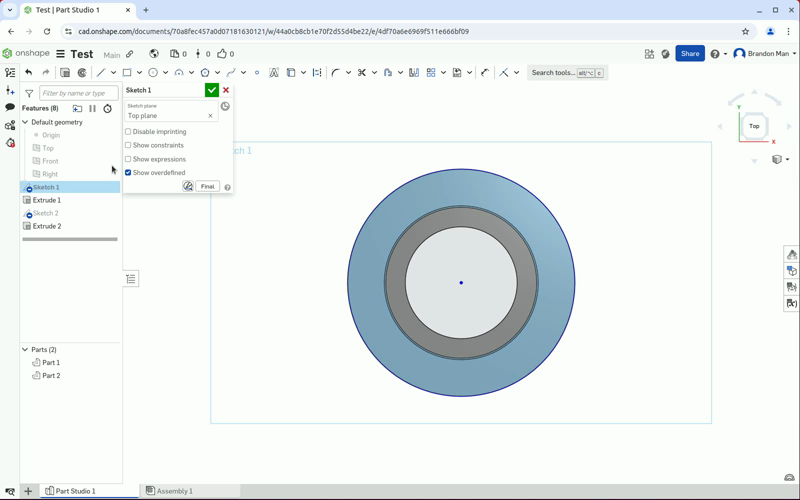
mouse_move(229, 92)
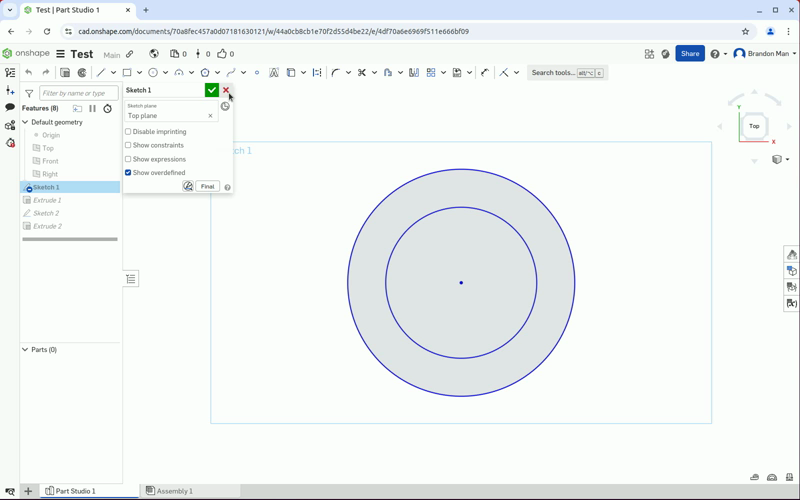
click(229, 92)
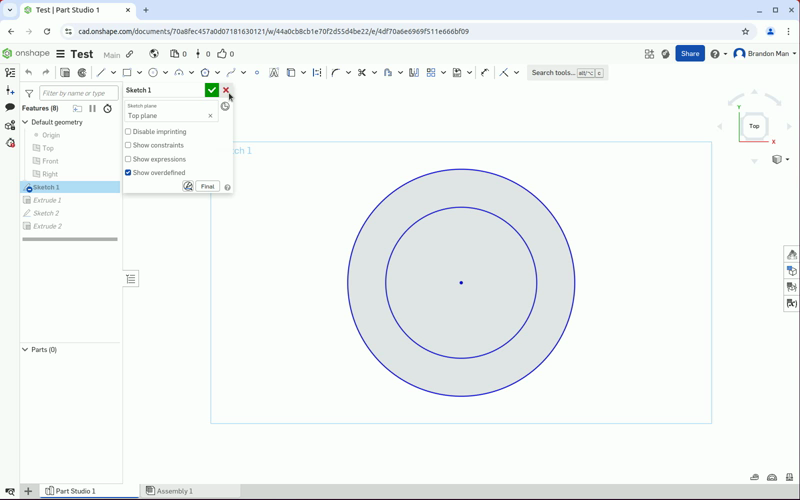
key(shift+s)
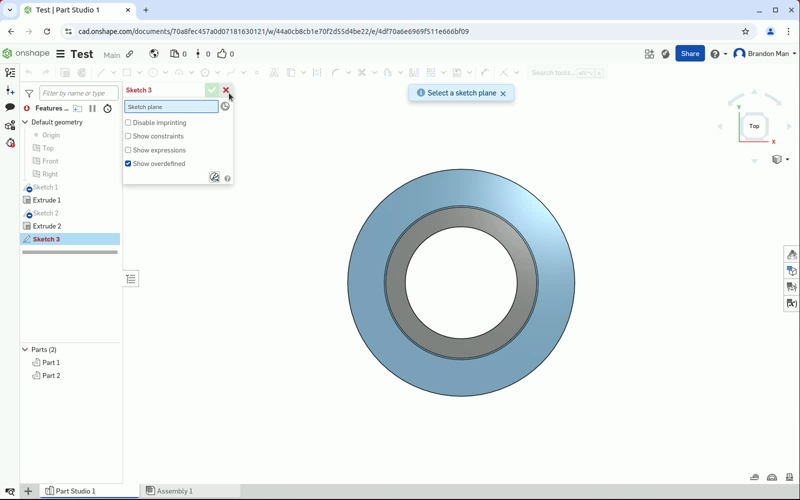
mouse_move(73, 150)
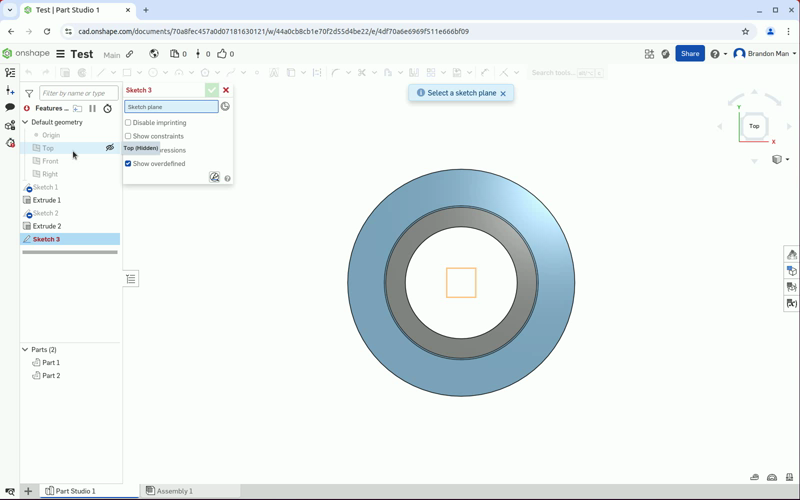
click(73, 150)
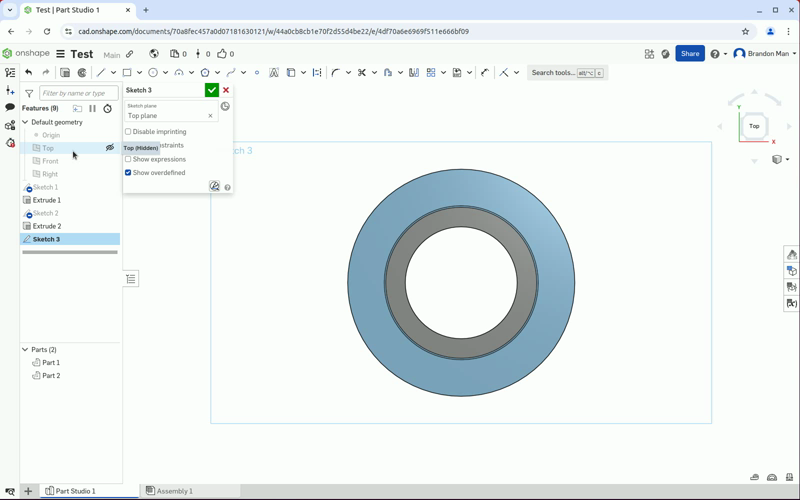
mouse_move(73, 352)
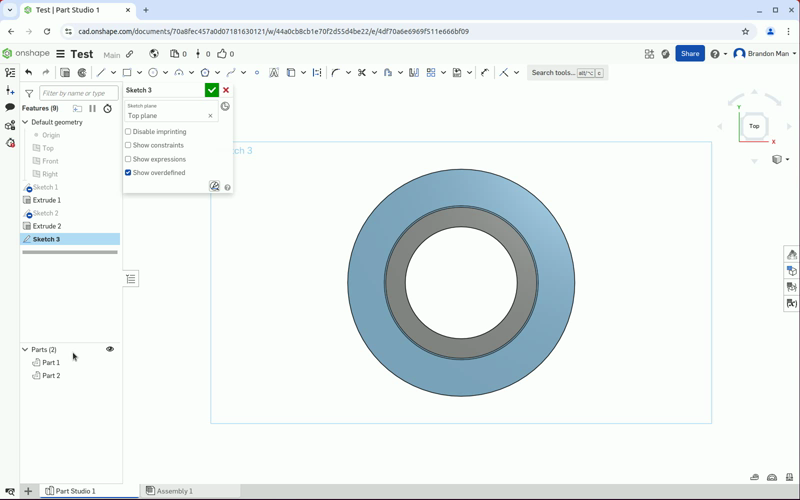
key(y)
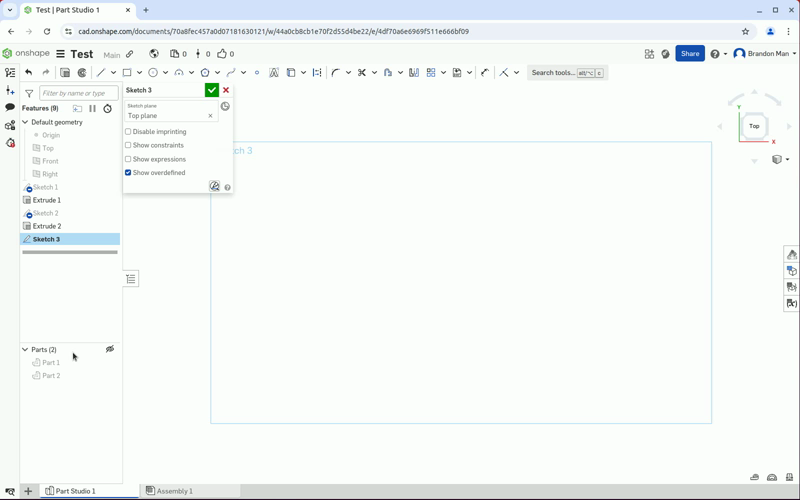
key(c)
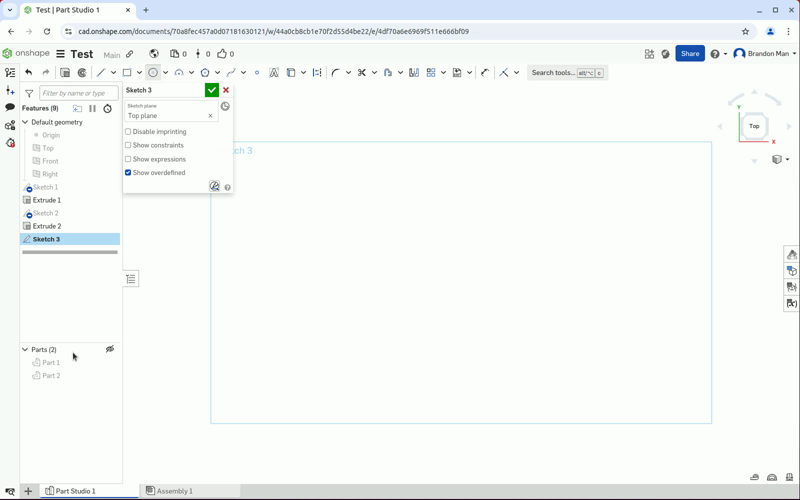
key_down(shift)
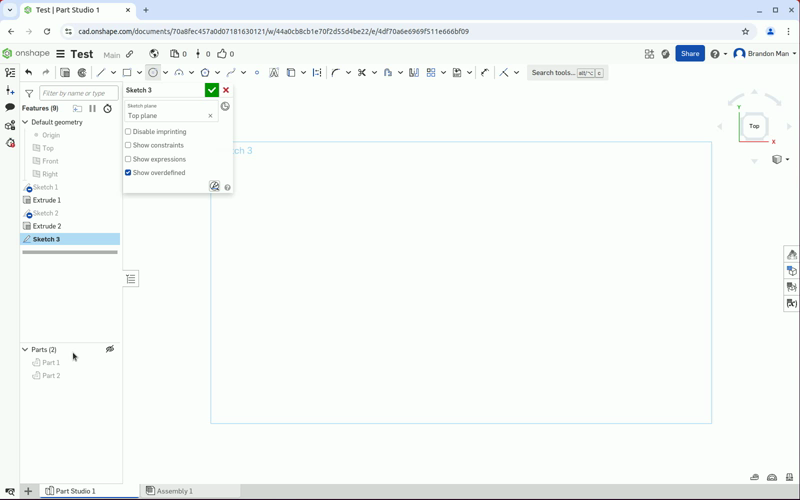
mouse_move(461, 282)
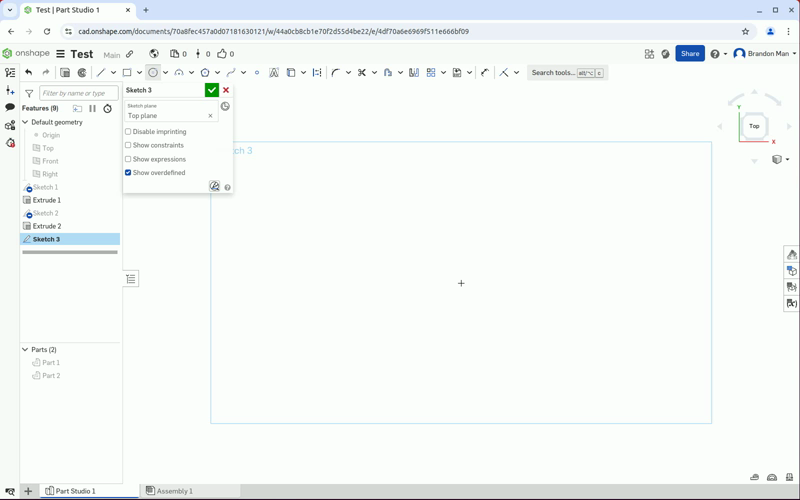
click(461, 282)
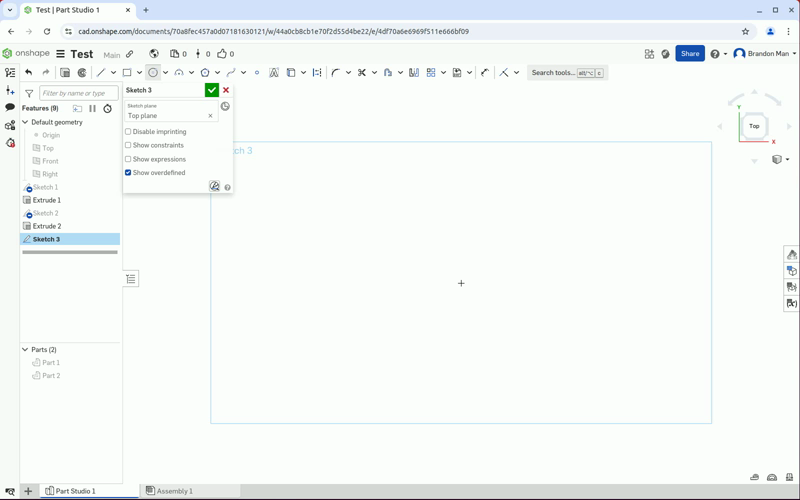
key_up(shift)
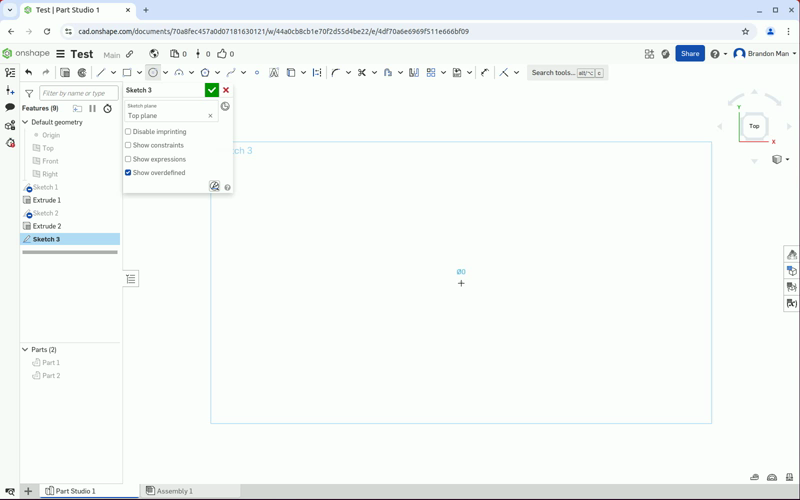
mouse_move(538, 282)
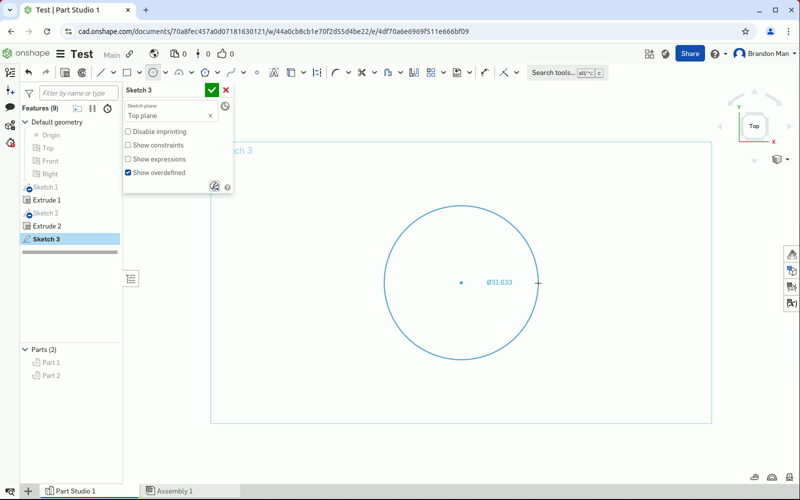
click(538, 282)
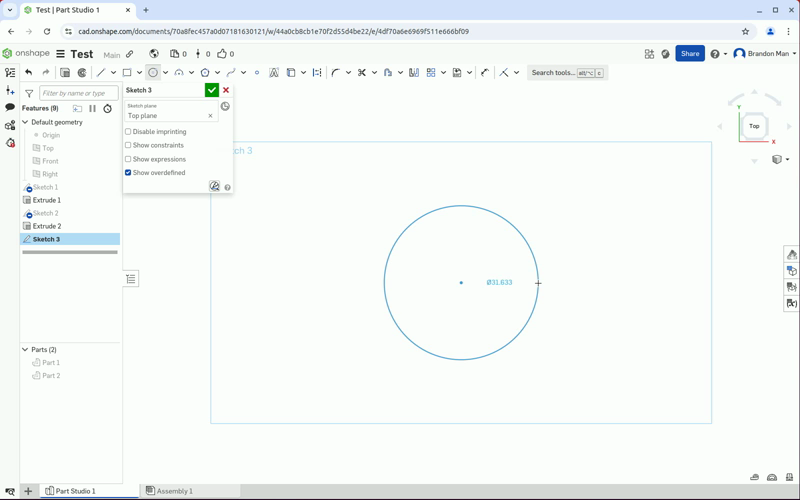
key(esc)
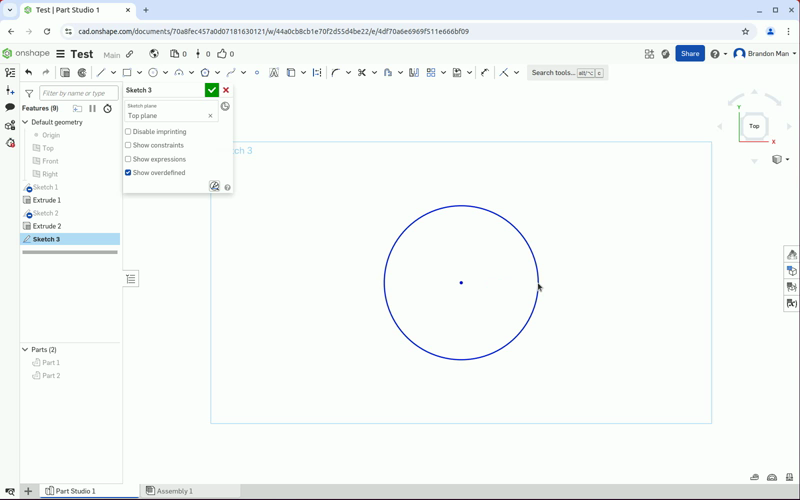
key(c)
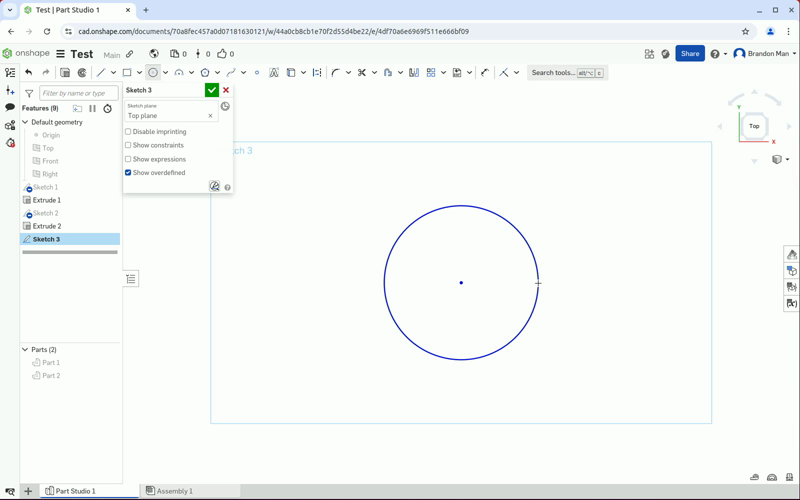
key_down(shift)
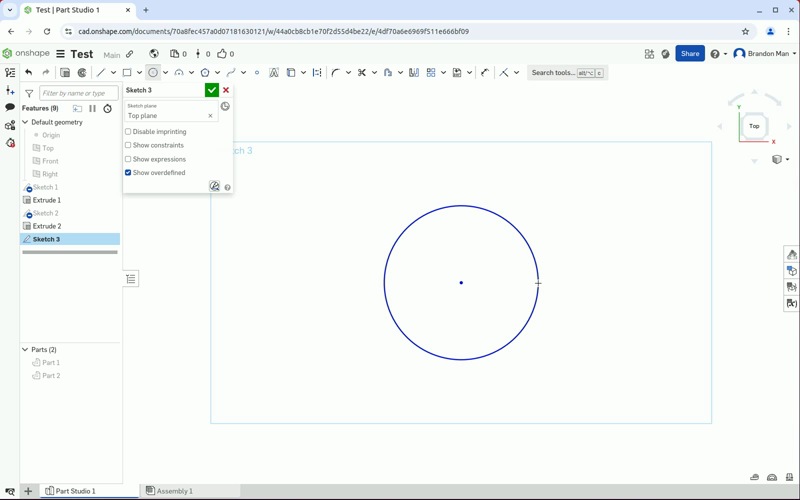
mouse_move(461, 282)
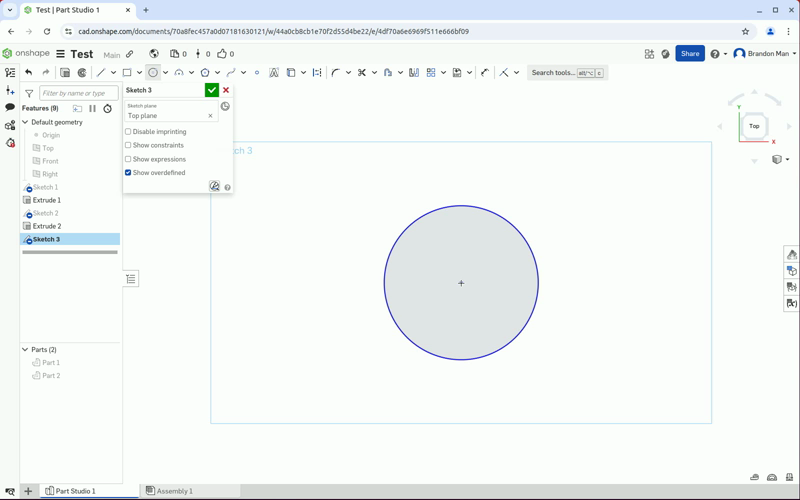
click(461, 282)
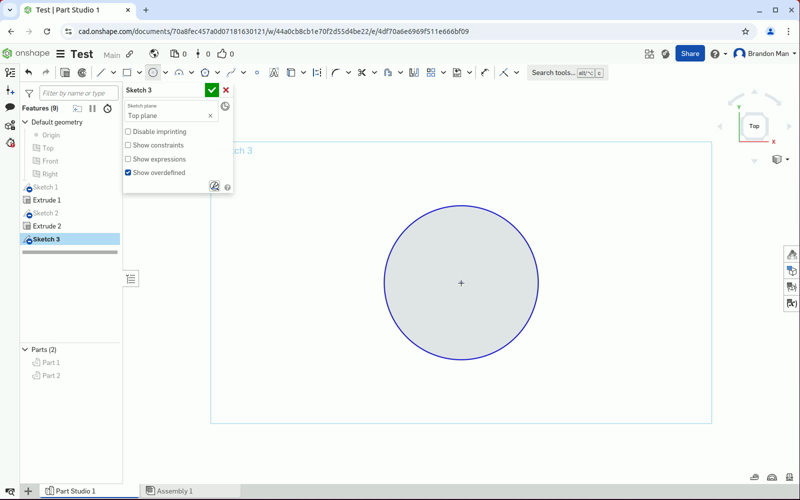
key_up(shift)
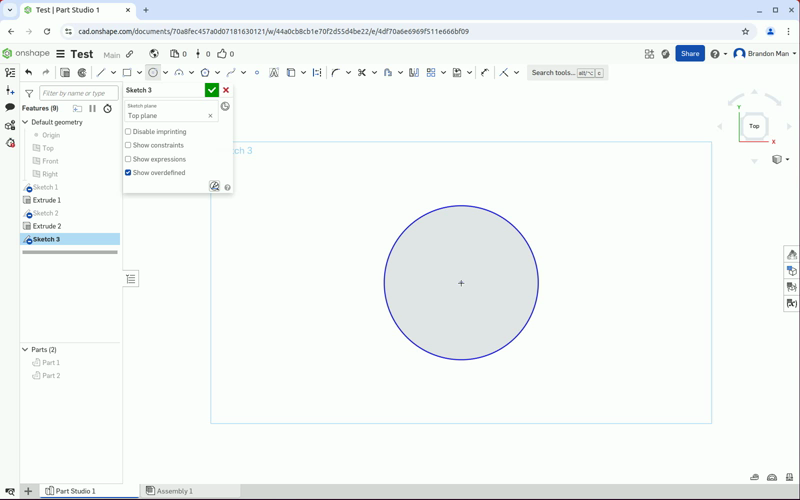
mouse_move(517, 282)
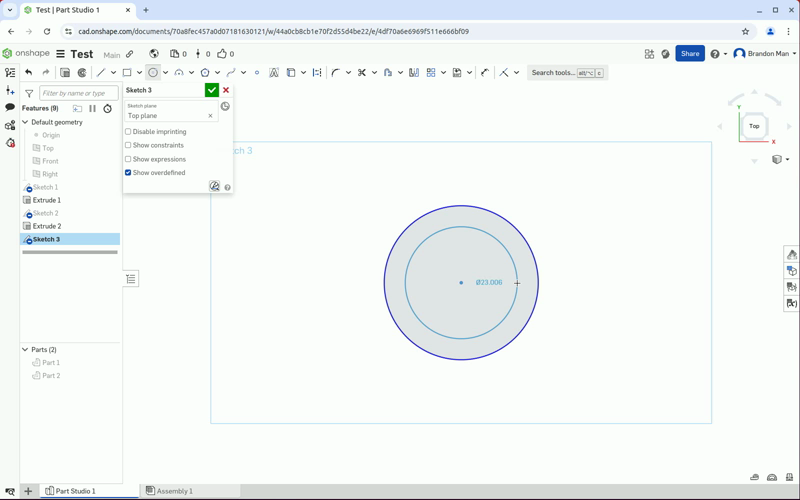
click(517, 282)
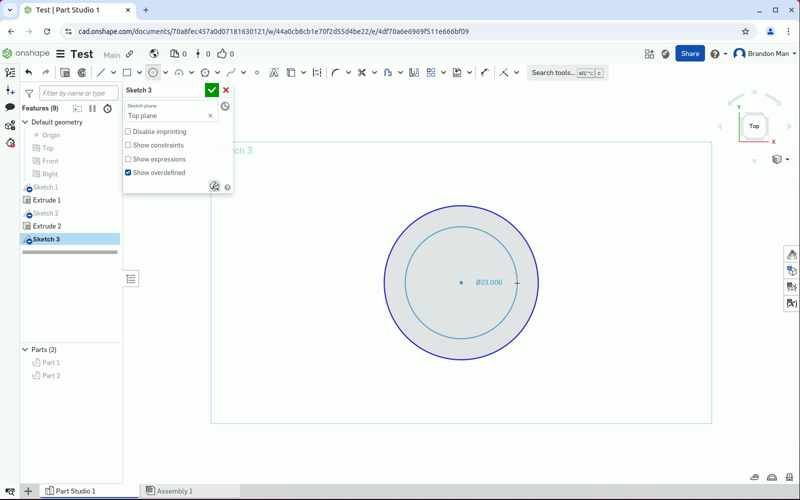
key(esc)
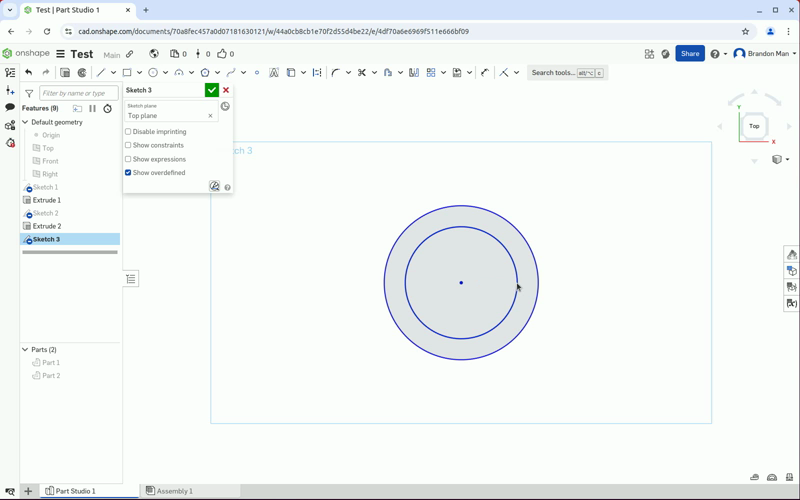
mouse_move(526, 307)
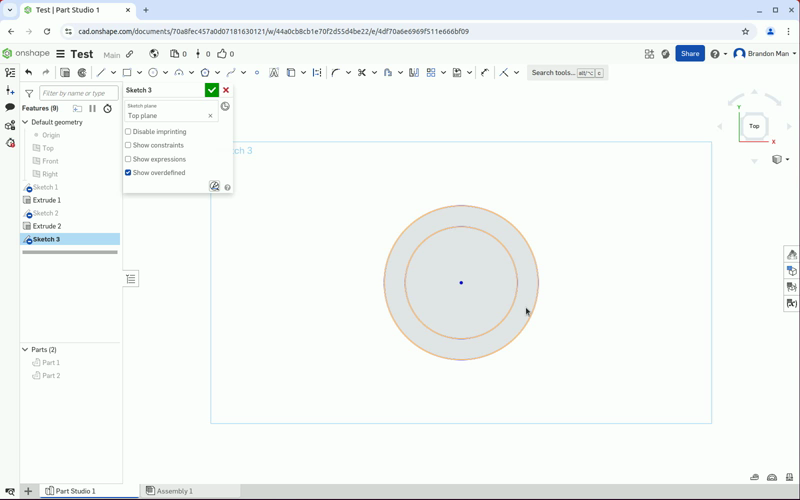
click(526, 307)
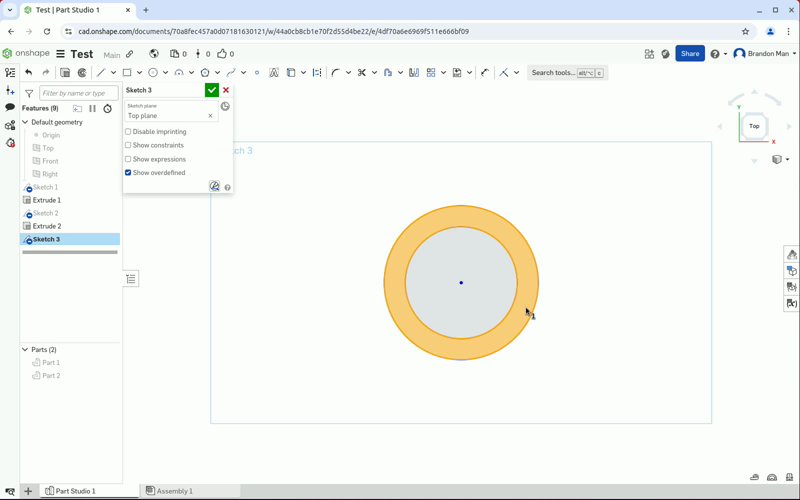
mouse_move(73, 352)
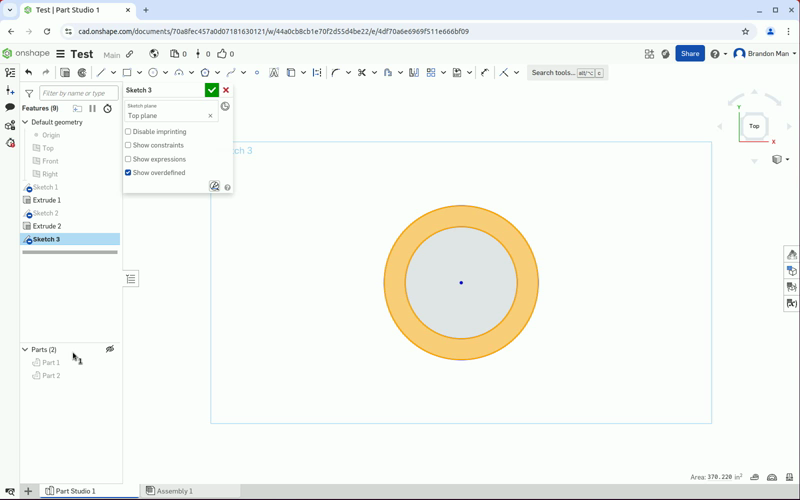
key(shift+y)
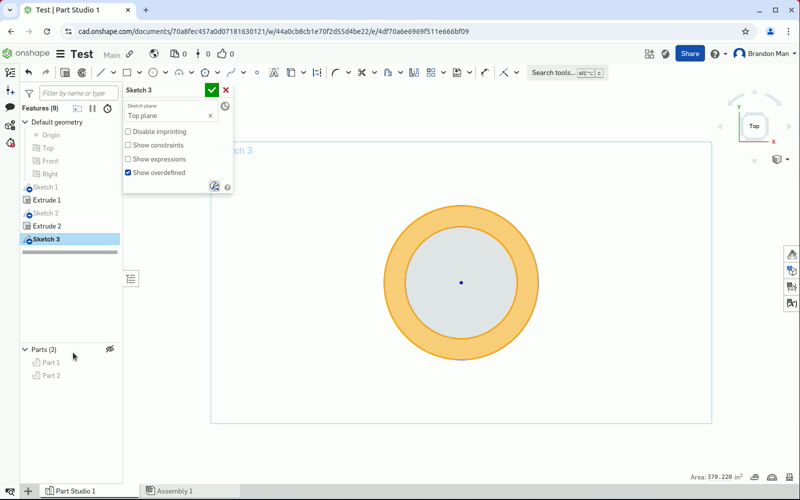
key(shift+e)
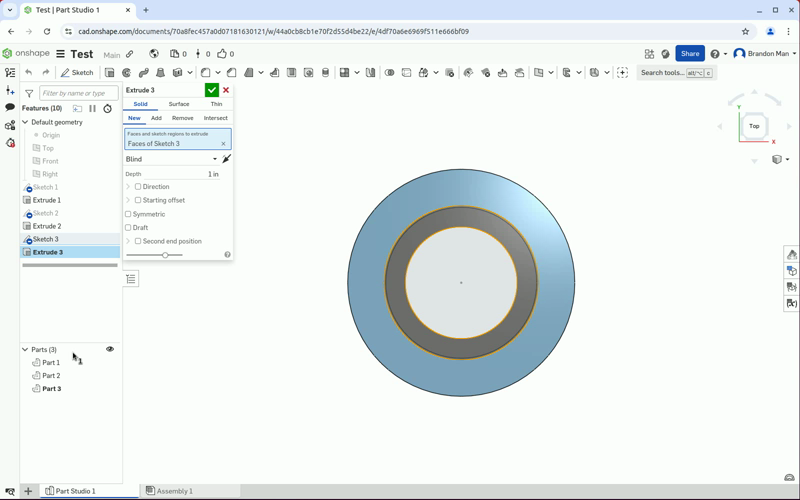
mouse_move(143, 106)
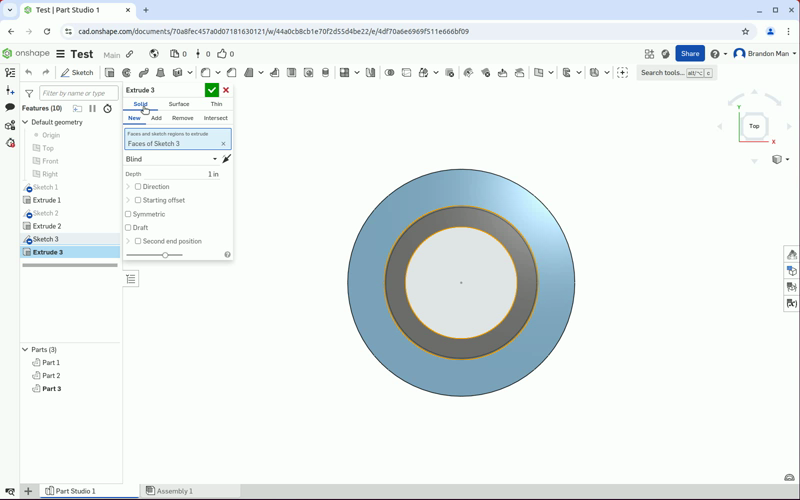
click(143, 106)
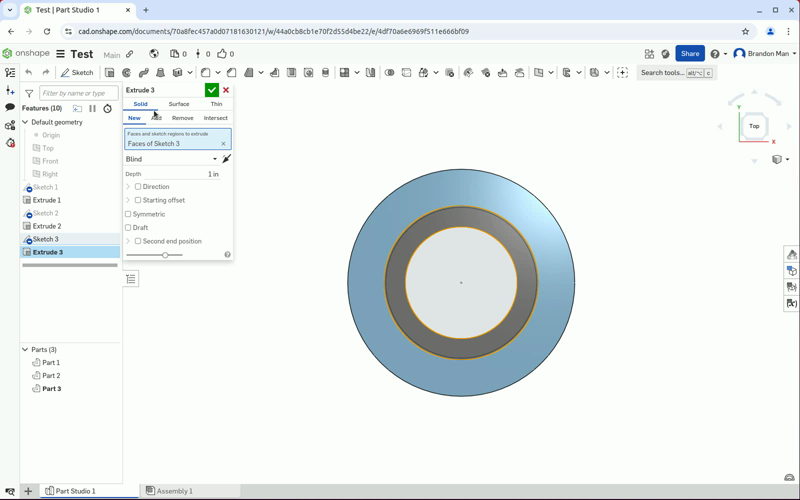
mouse_move(186, 120)
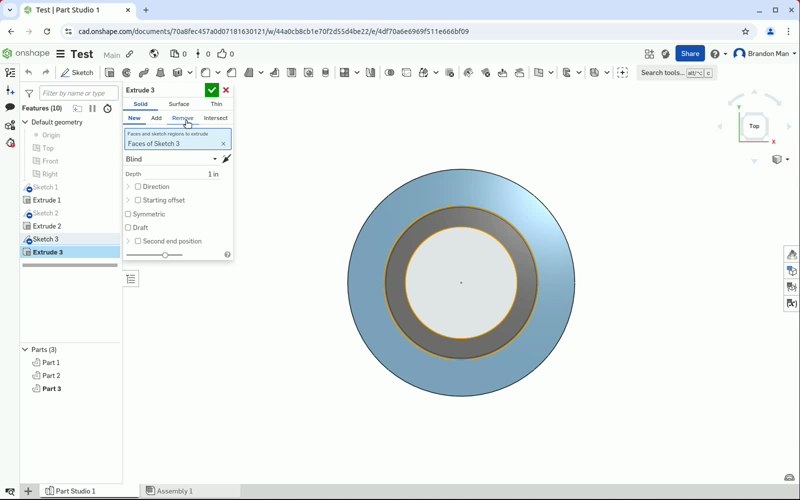
click(186, 120)
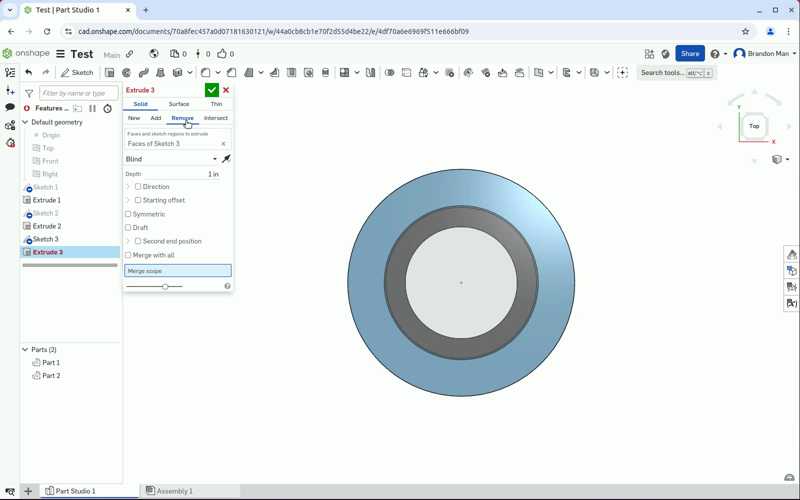
key(tab, 4)
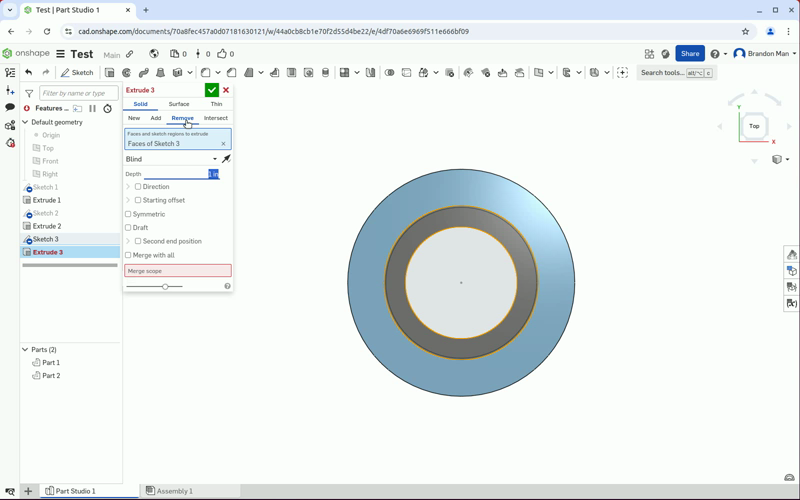
text(-4.574)
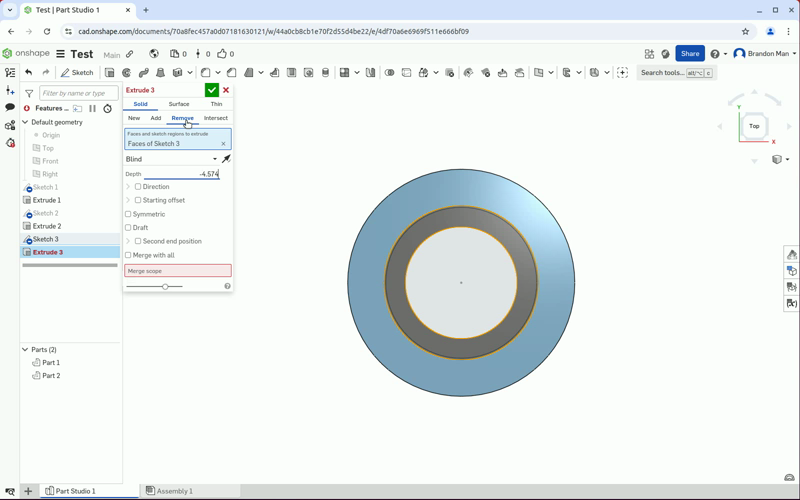
key(tab, 6)
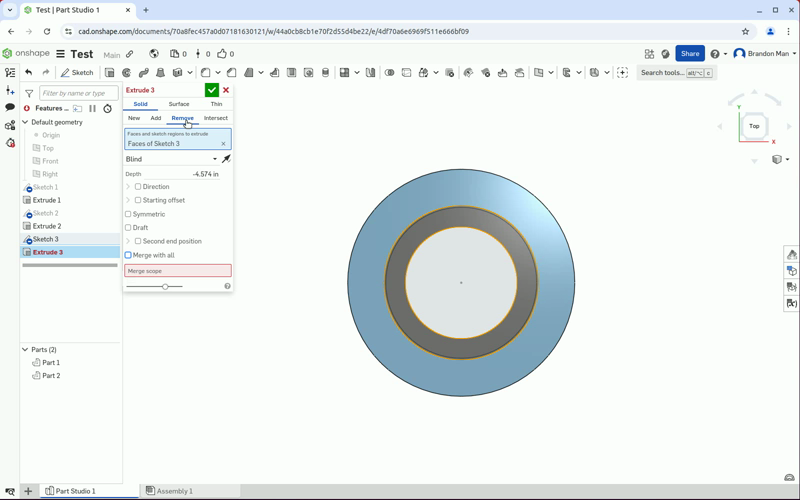
key(space)
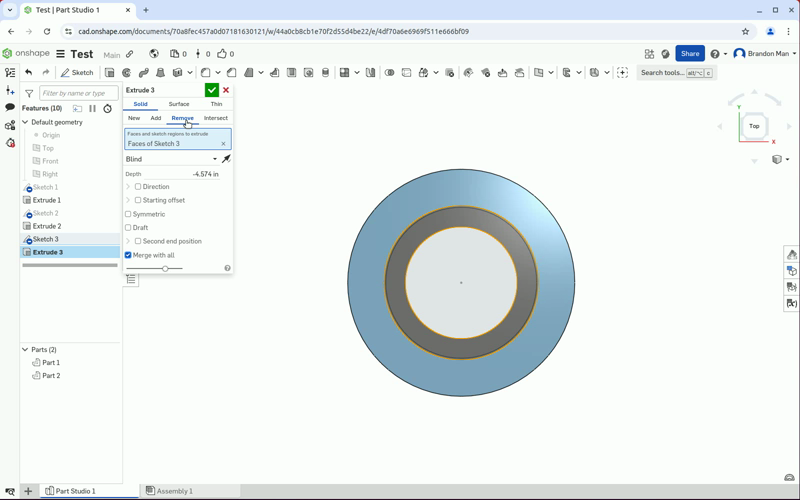
key(enter)
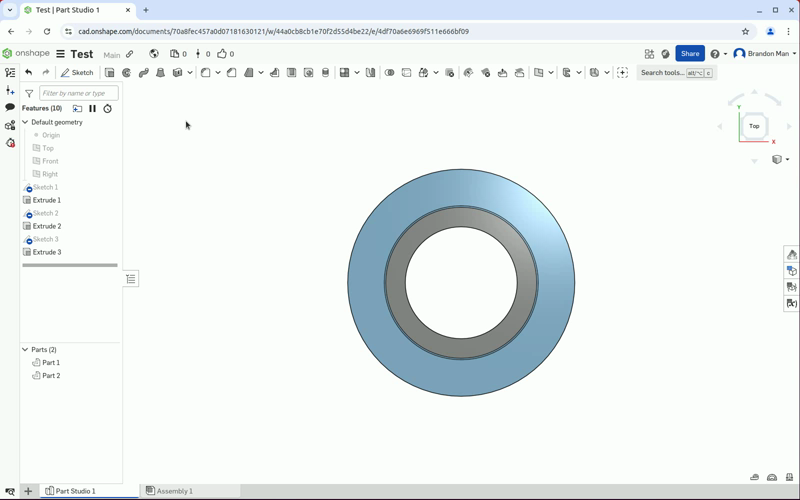
key(shift+h)
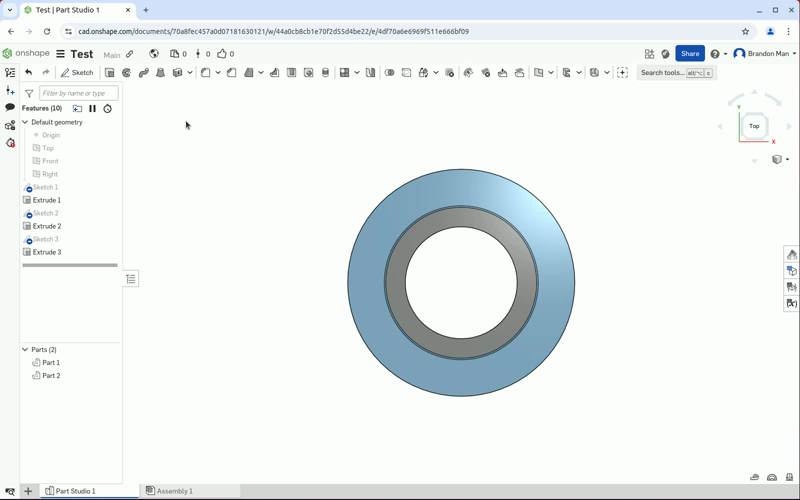
key(shift+h)
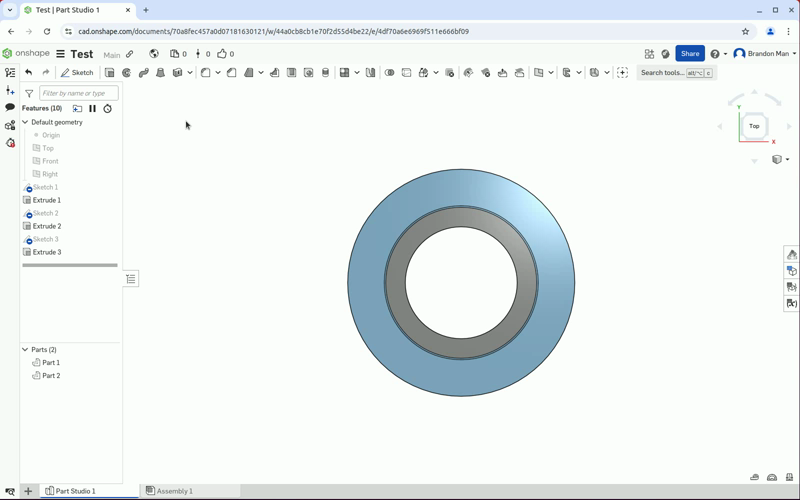
key(shift+7)
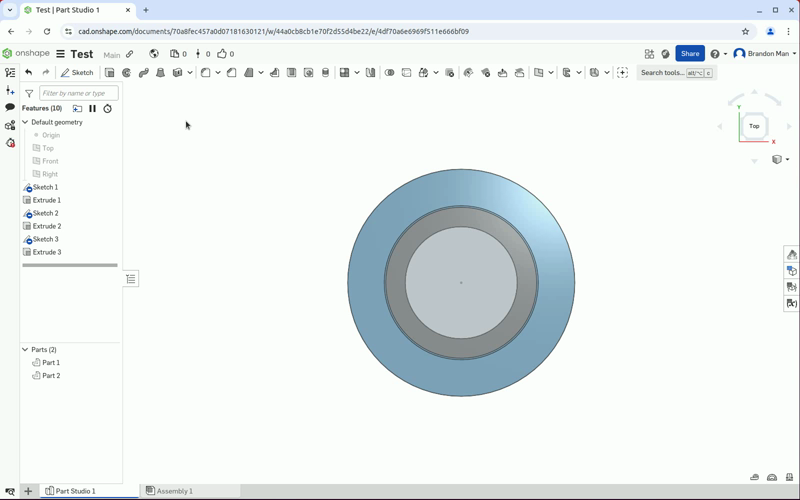
key(up, 3)
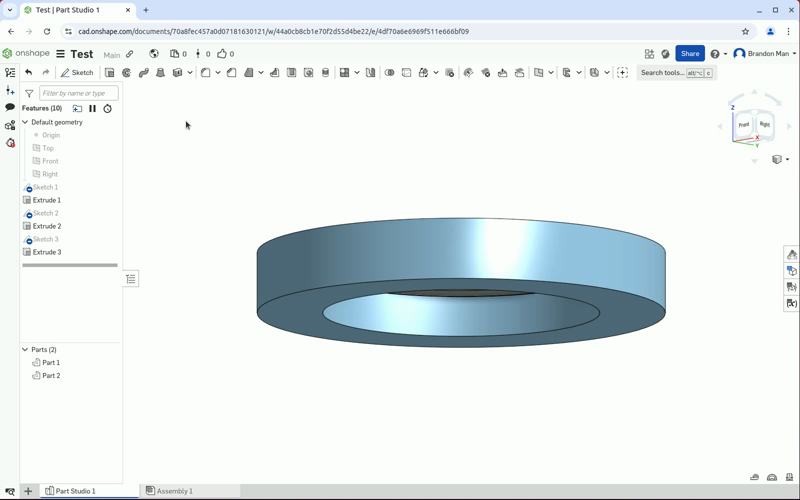
key(left, 3)
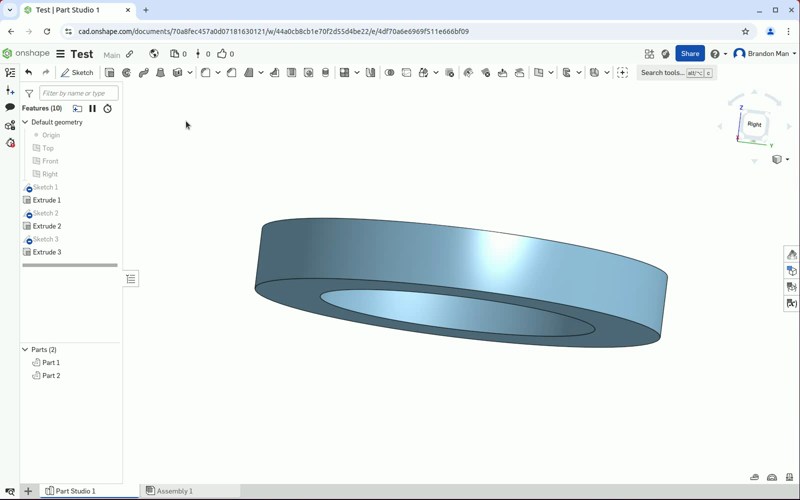
key(right, 3)
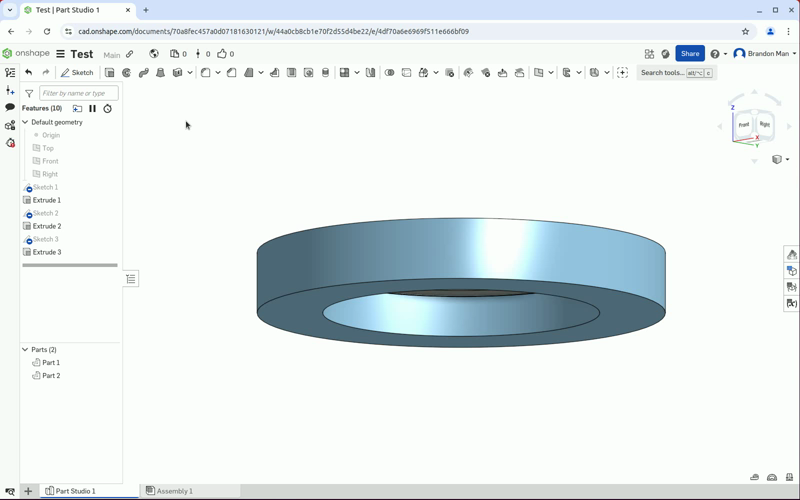
key(down, 3)
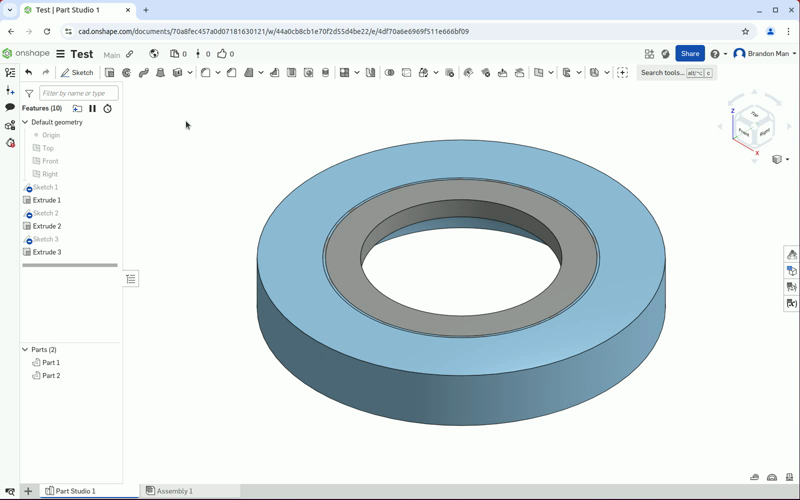
mouse_move(73, 189)
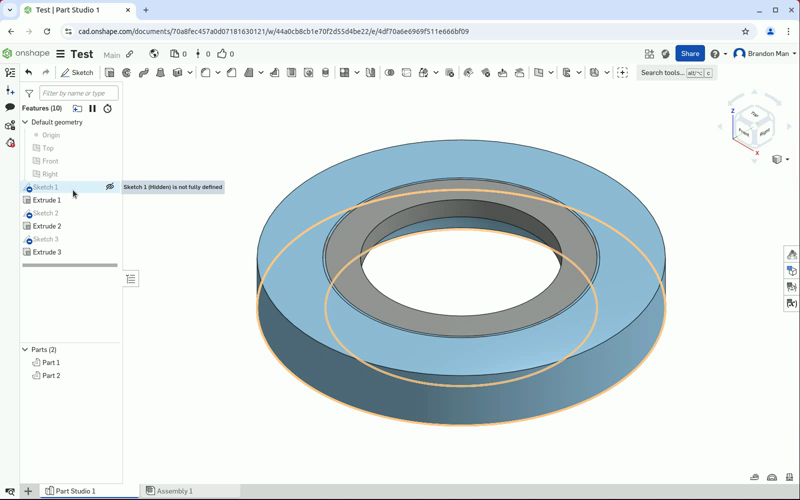
click(73, 189)